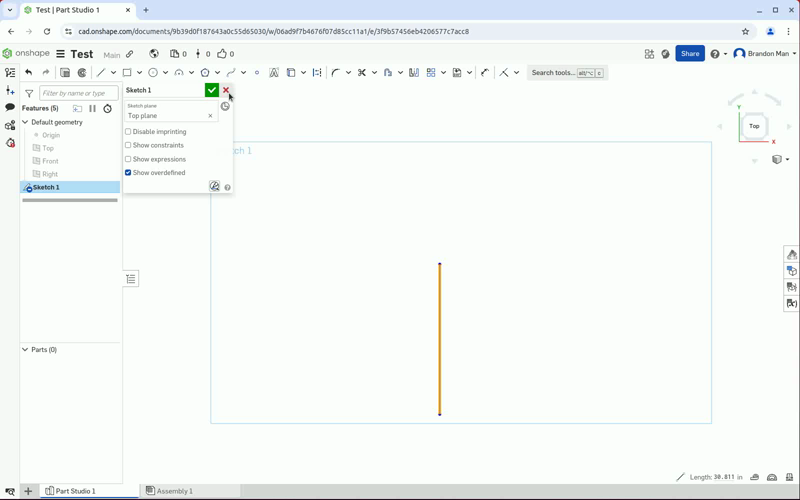
key(shift+h)
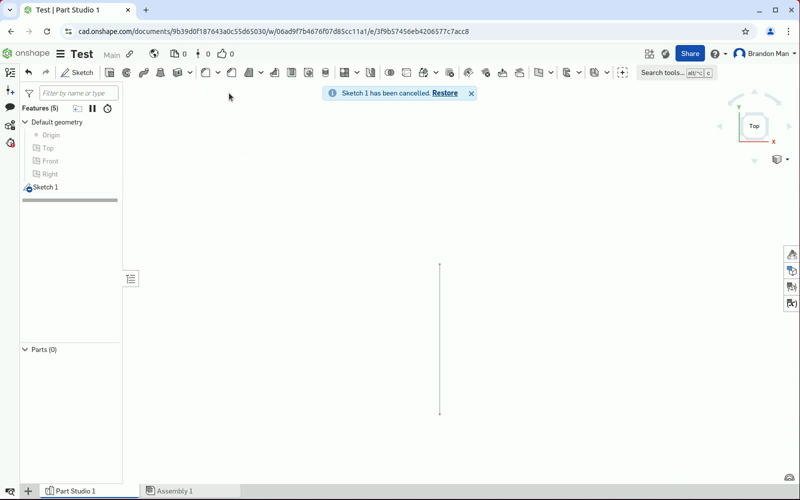
key(shift+s)
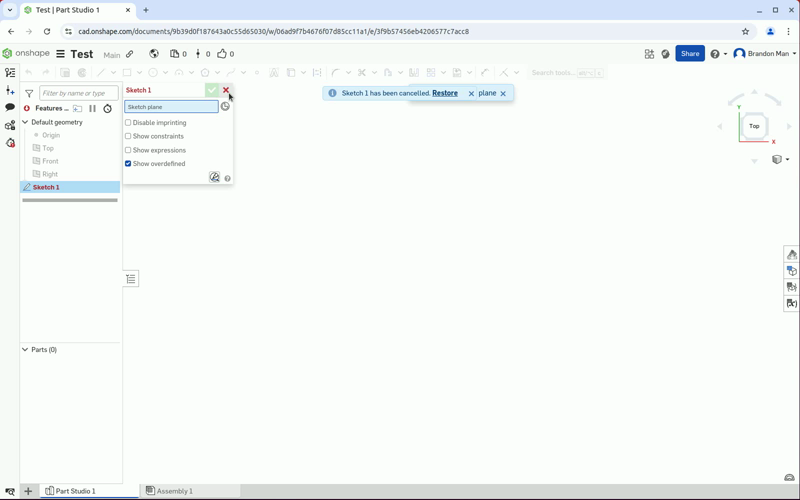
mouse_move(73, 150)
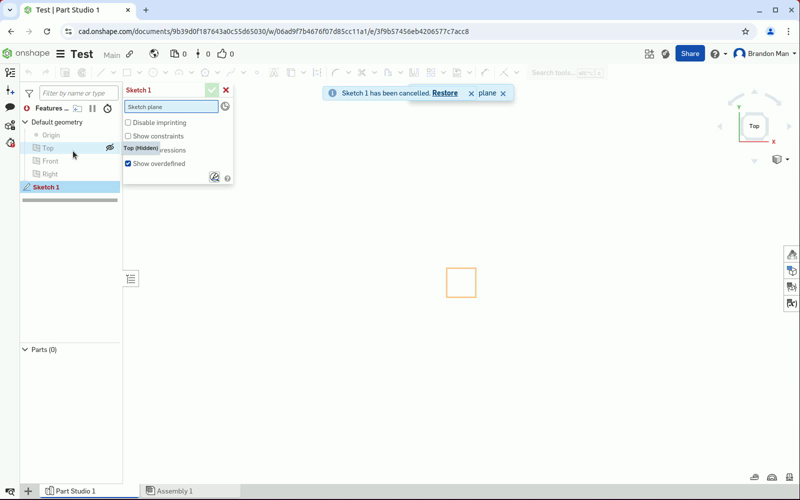
click(73, 150)
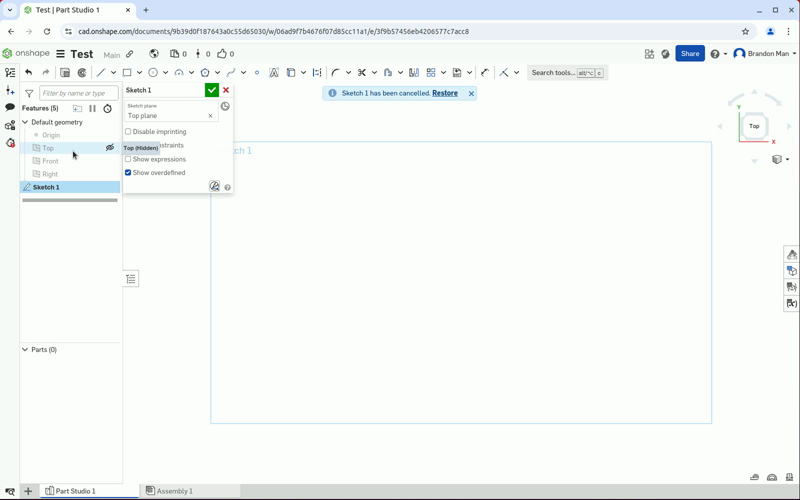
mouse_move(73, 352)
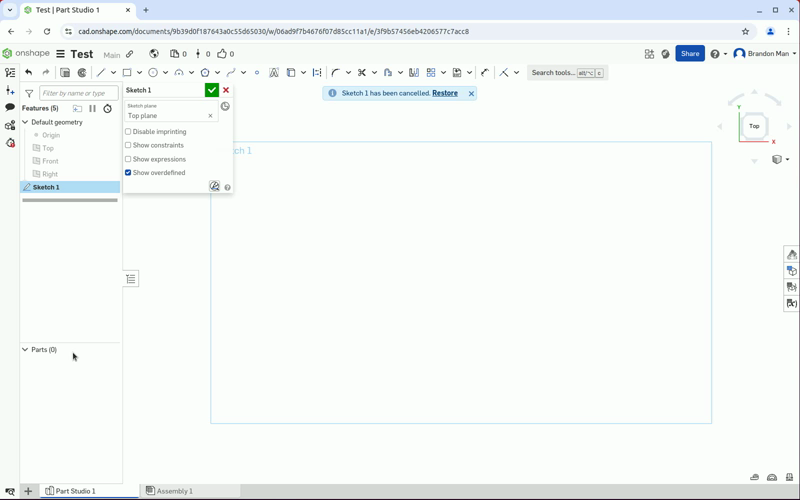
key(y)
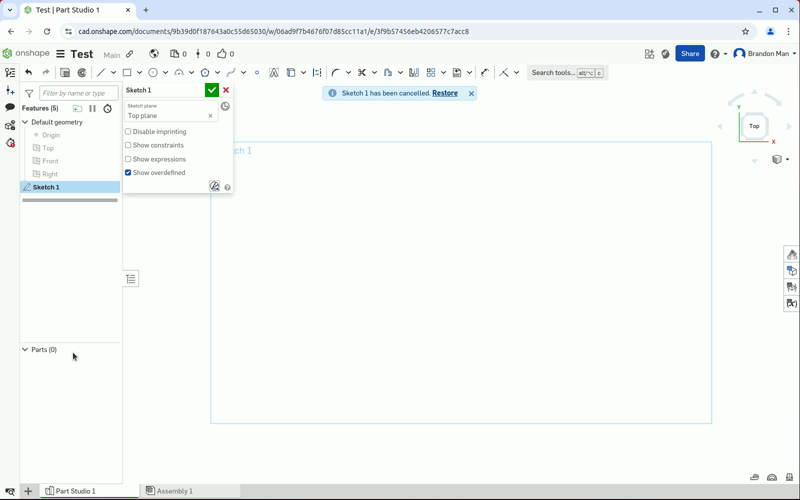
key(l)
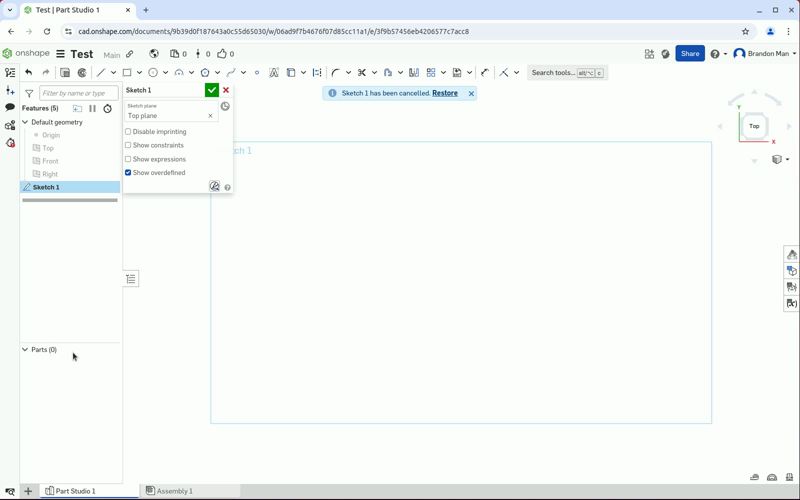
key_down(shift)
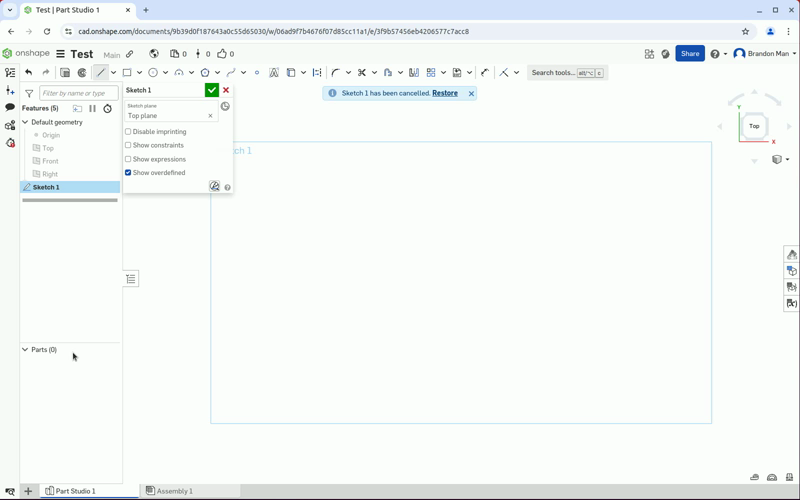
mouse_move(348, 320)
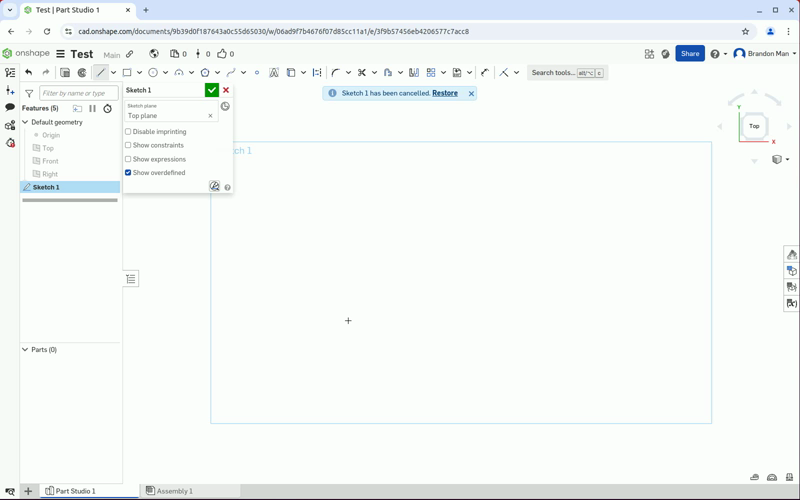
click(348, 320)
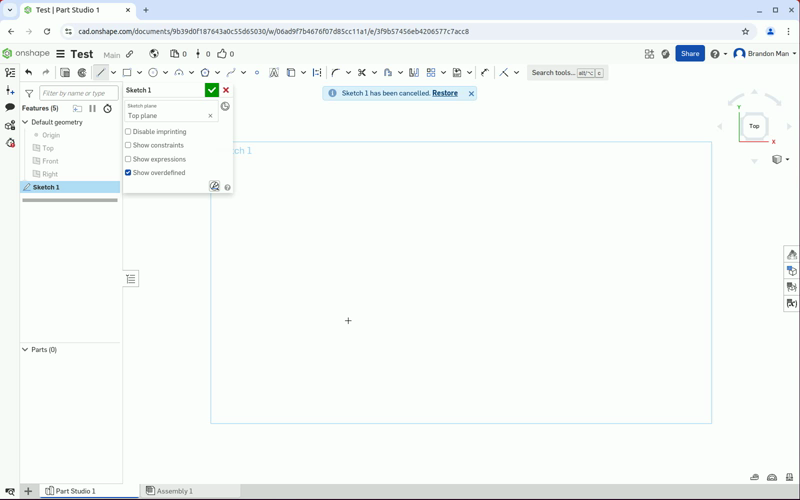
key_up(shift)
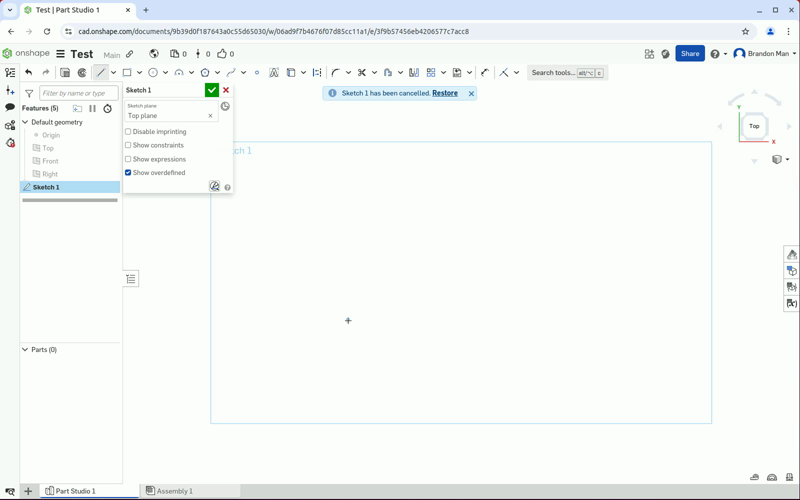
key_down(shift)
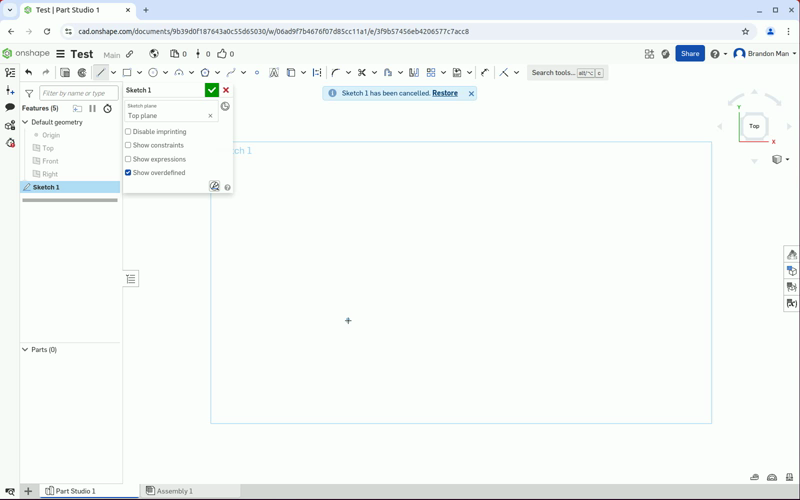
mouse_move(572, 320)
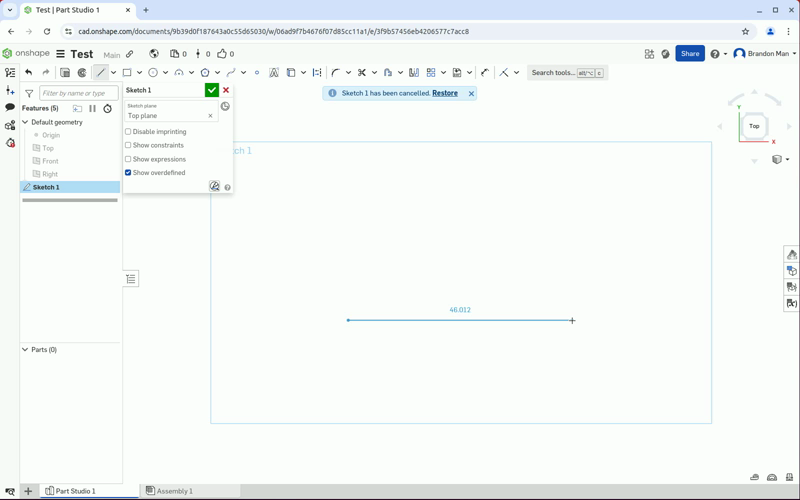
click(572, 320)
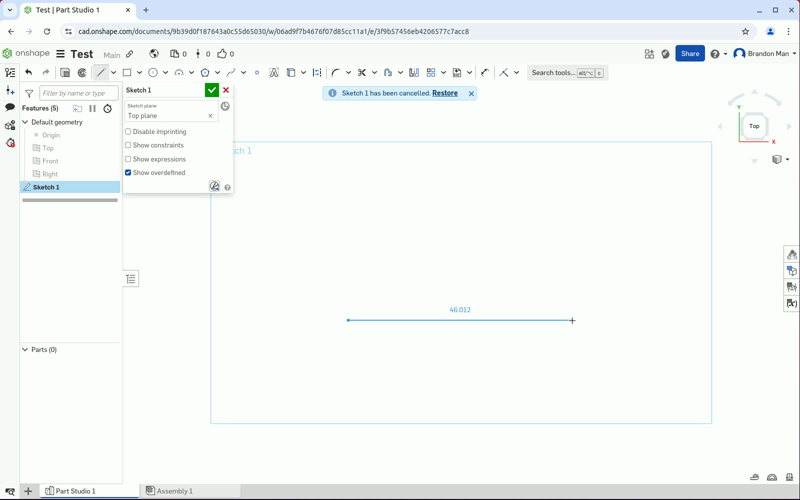
key_up(shift)
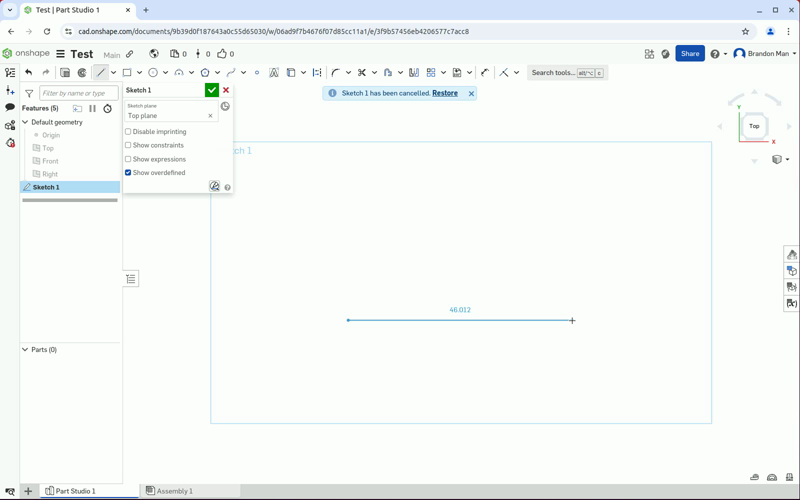
key_down(shift)
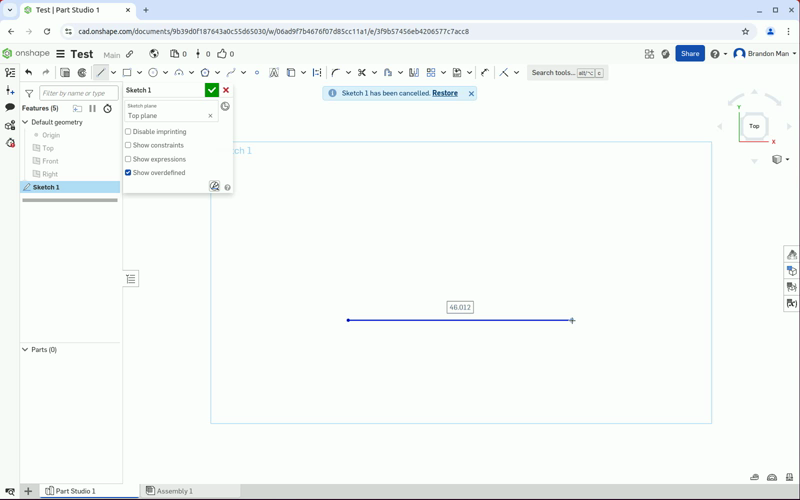
mouse_move(572, 245)
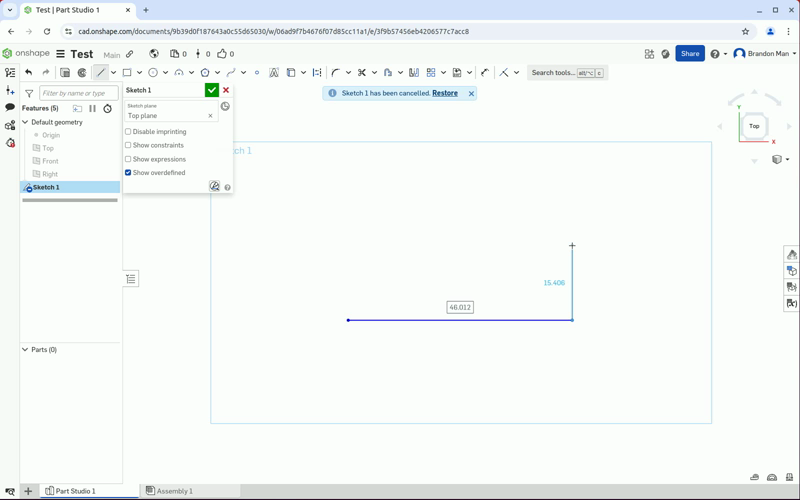
click(572, 245)
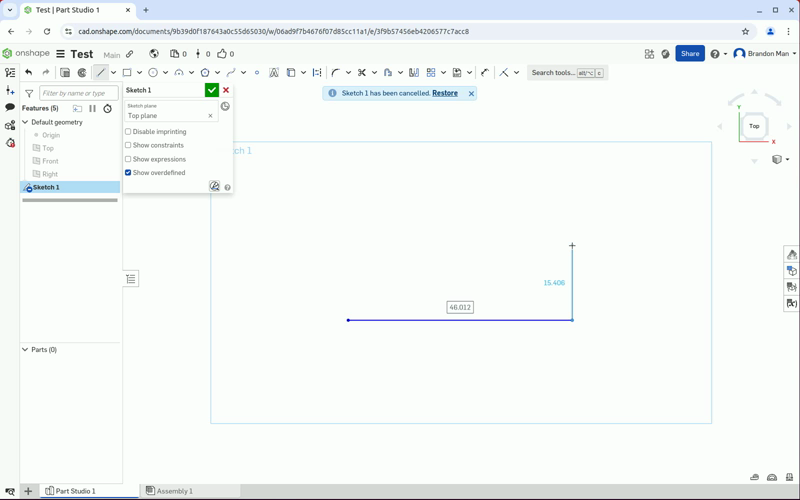
key_up(shift)
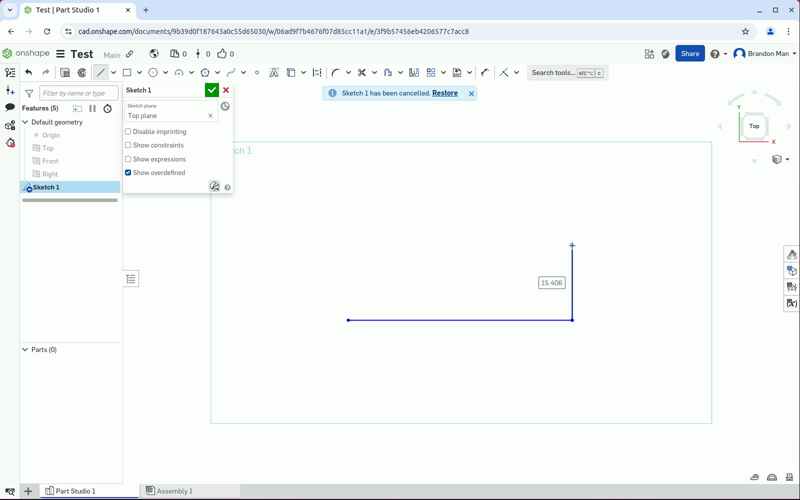
key_down(shift)
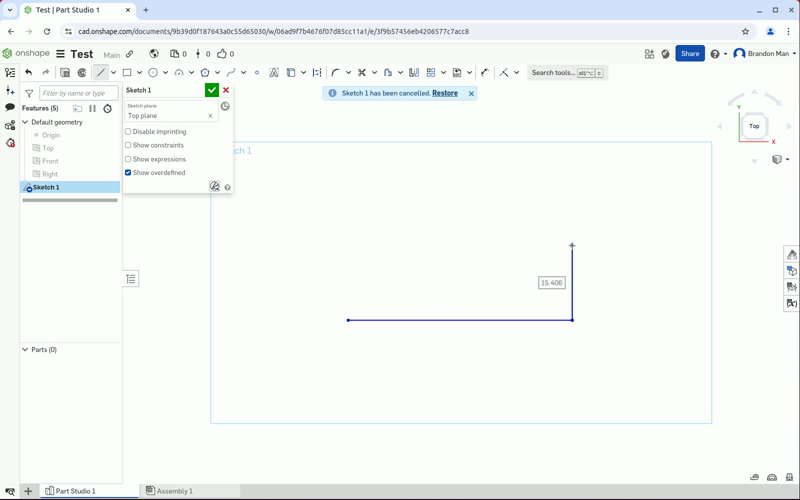
mouse_move(348, 245)
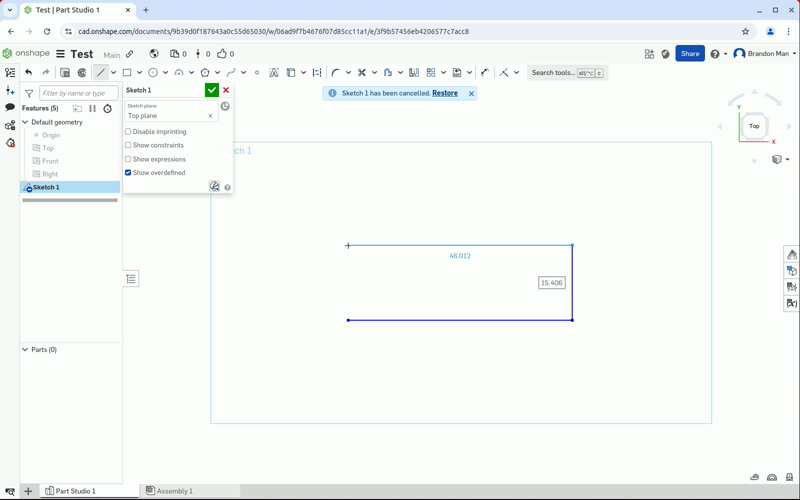
click(348, 245)
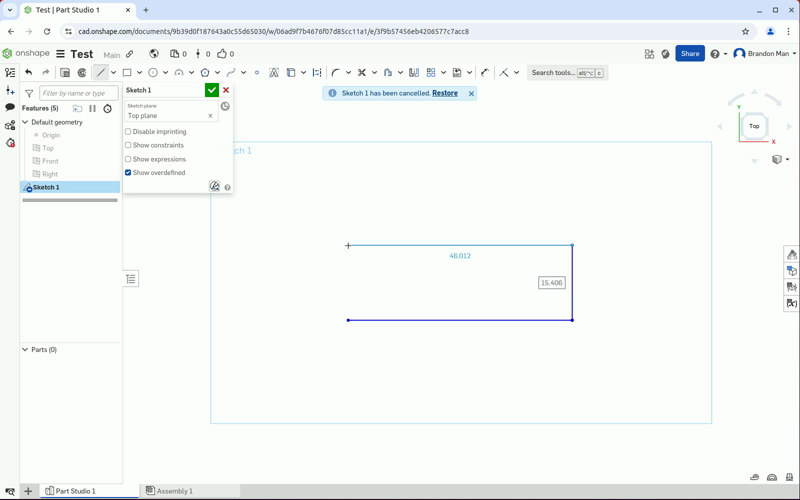
key_up(shift)
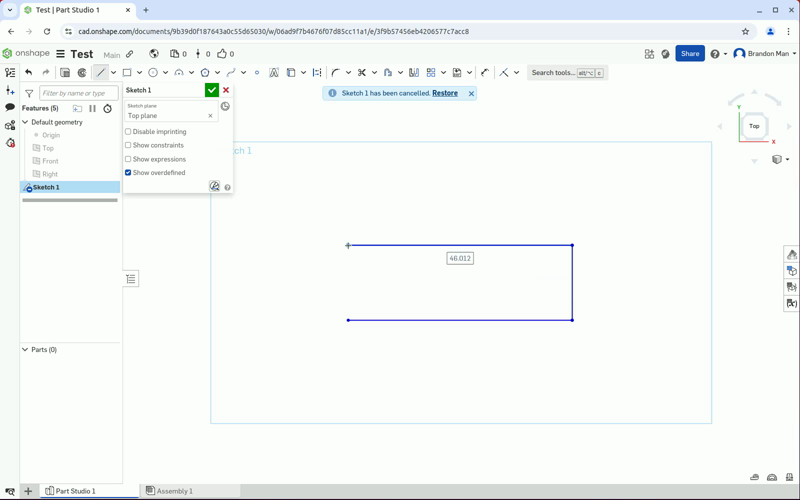
key_down(shift)
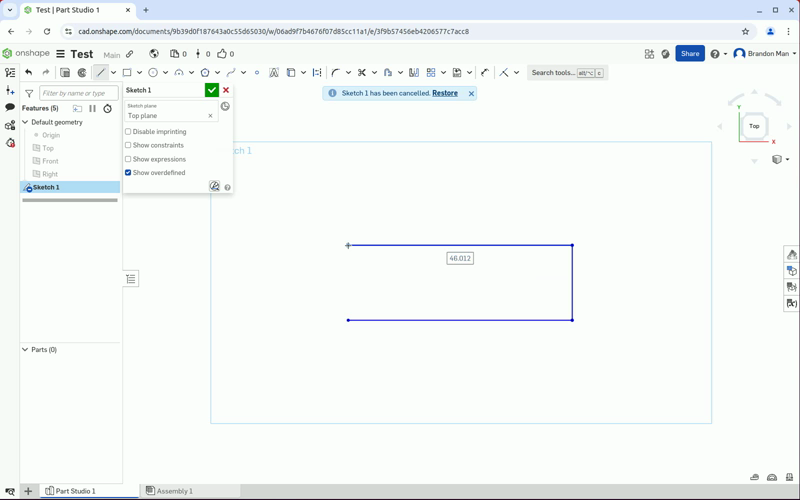
mouse_move(348, 320)
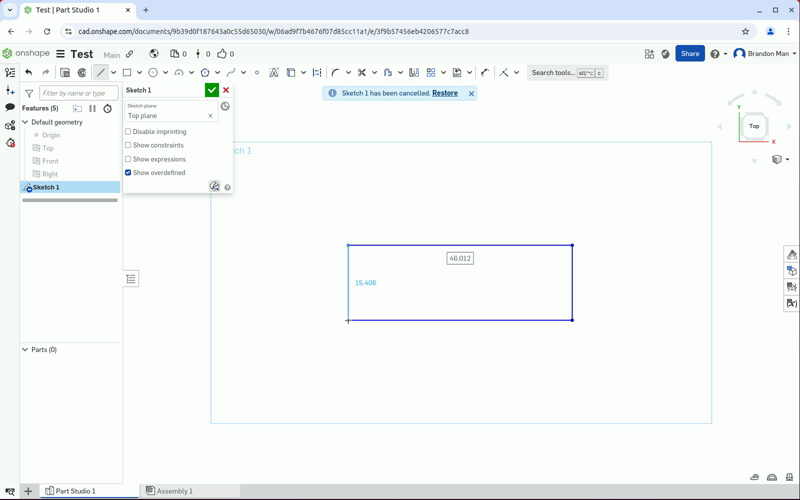
key_up(shift)
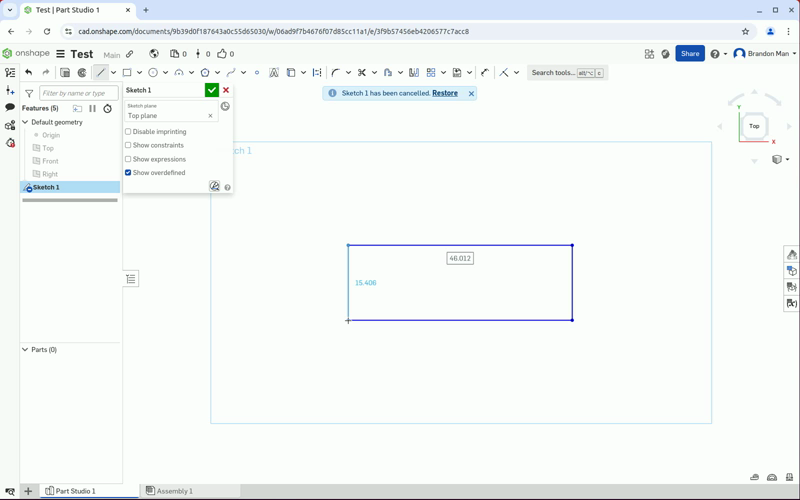
click(348, 320)
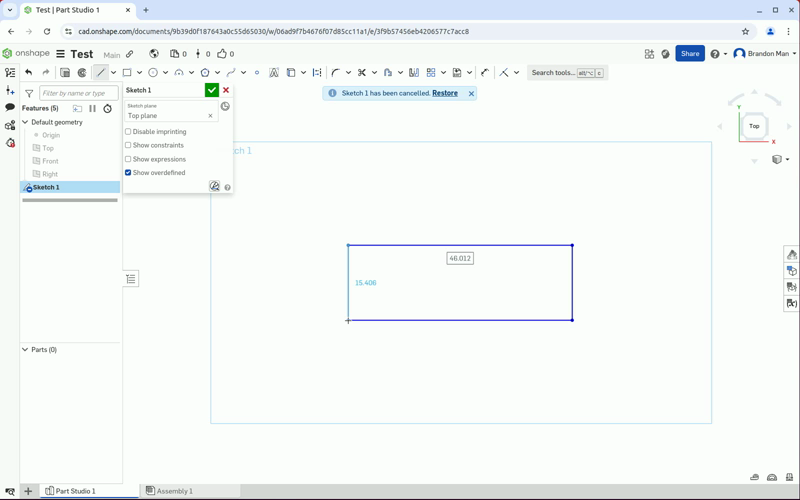
key(esc)
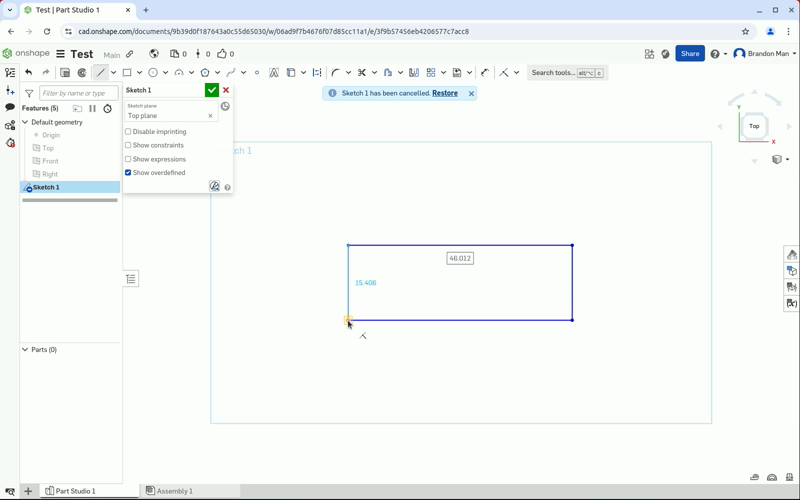
key(l)
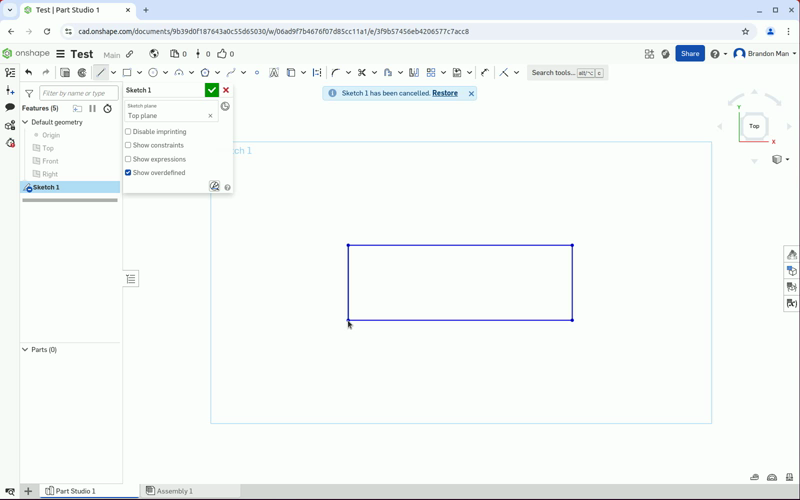
key_down(shift)
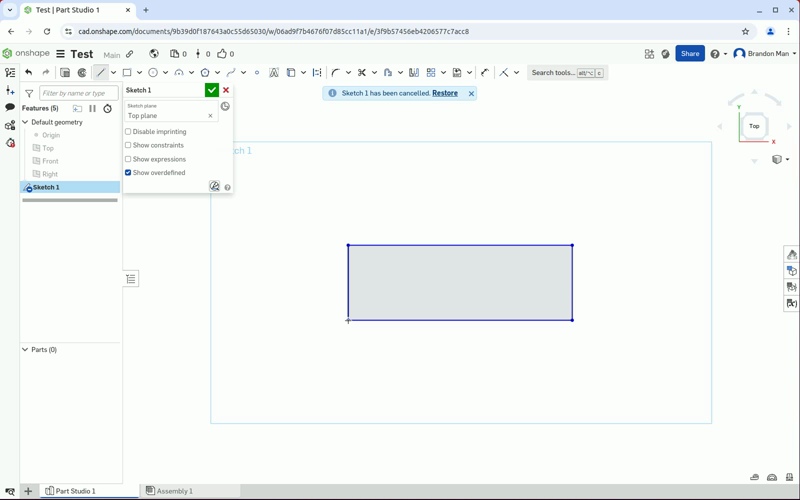
mouse_move(421, 299)
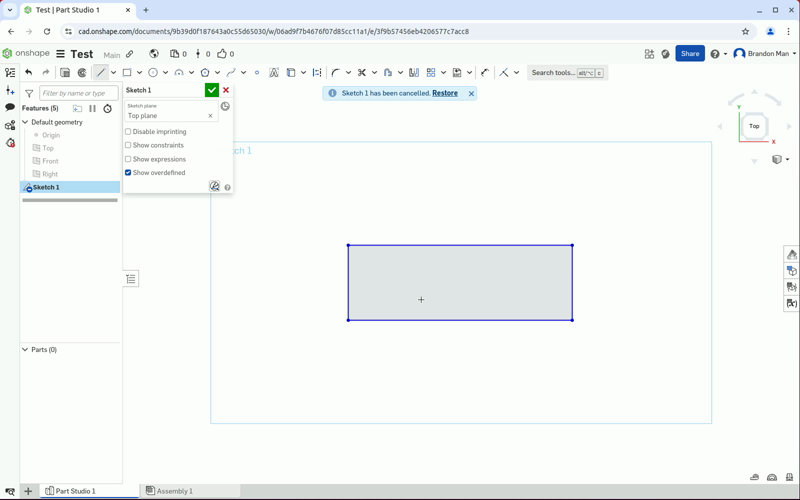
click(421, 299)
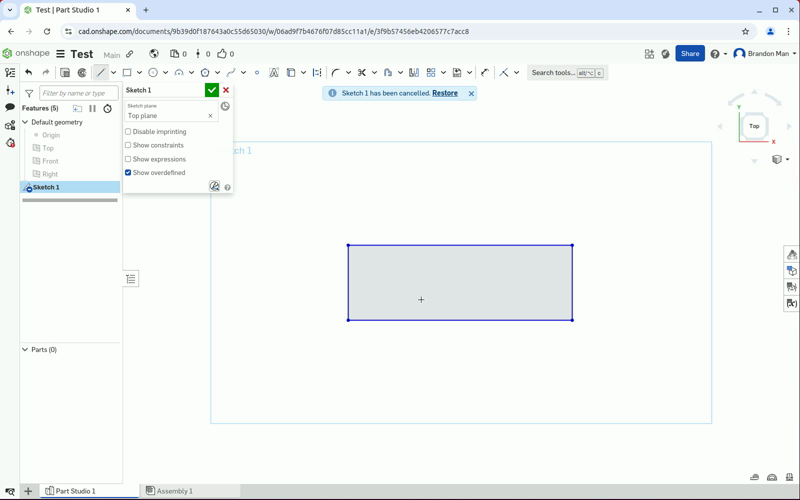
key_up(shift)
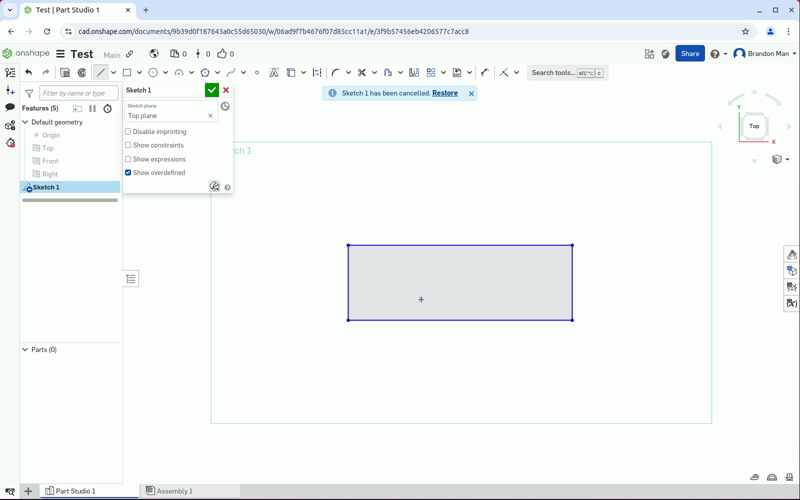
key_down(shift)
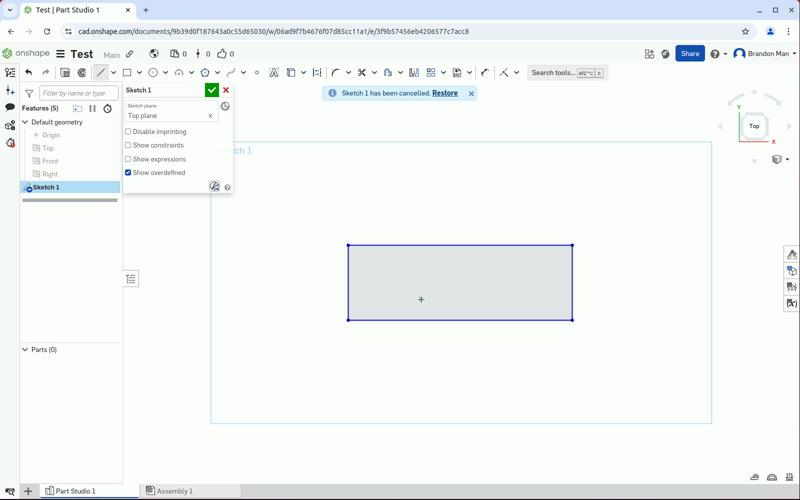
mouse_move(499, 299)
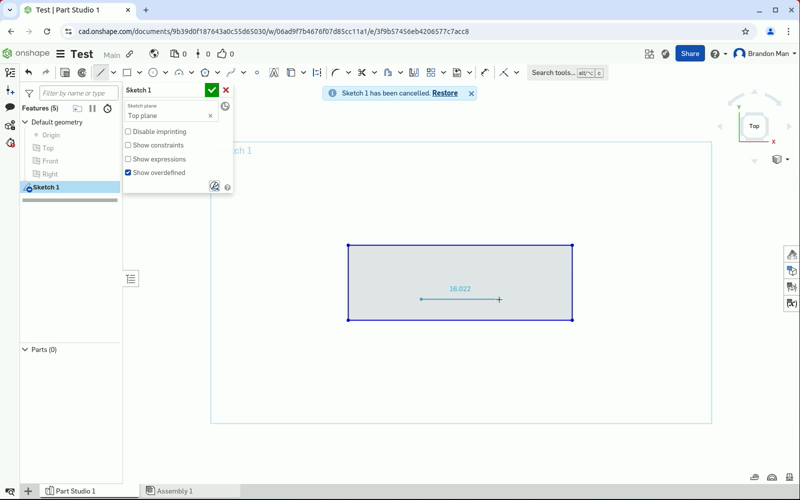
click(499, 299)
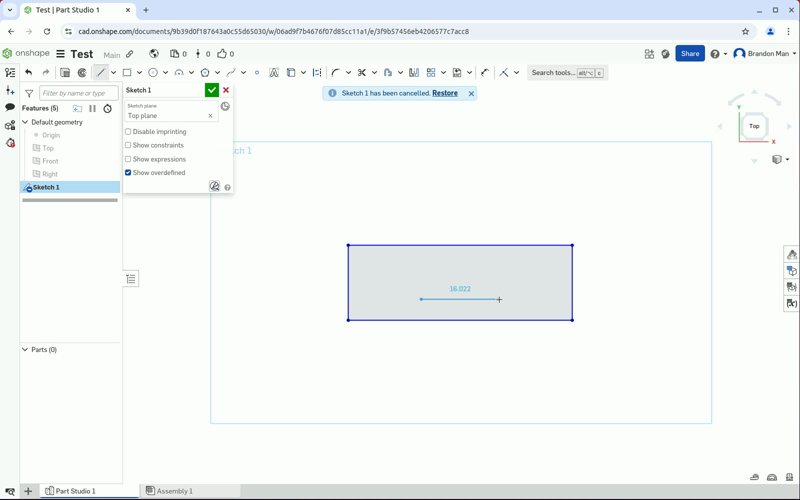
key_up(shift)
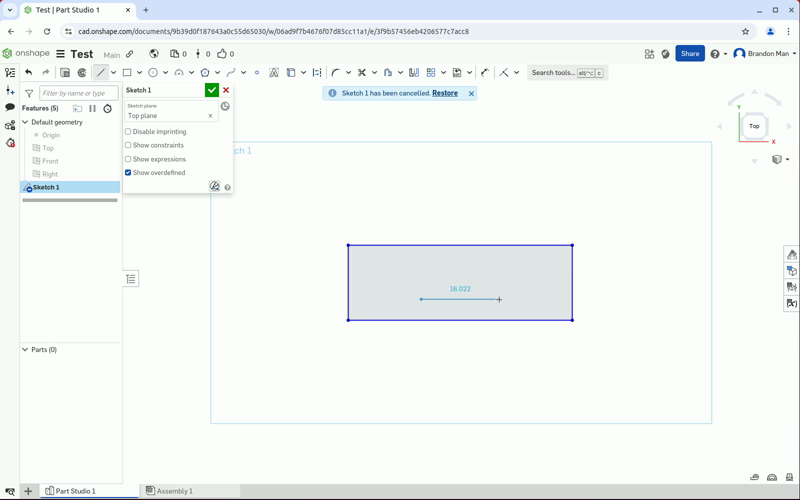
key_down(shift)
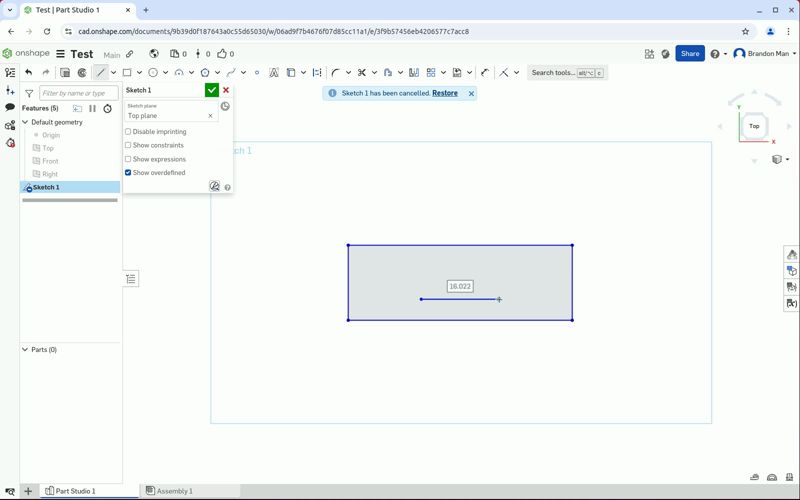
mouse_move(529, 299)
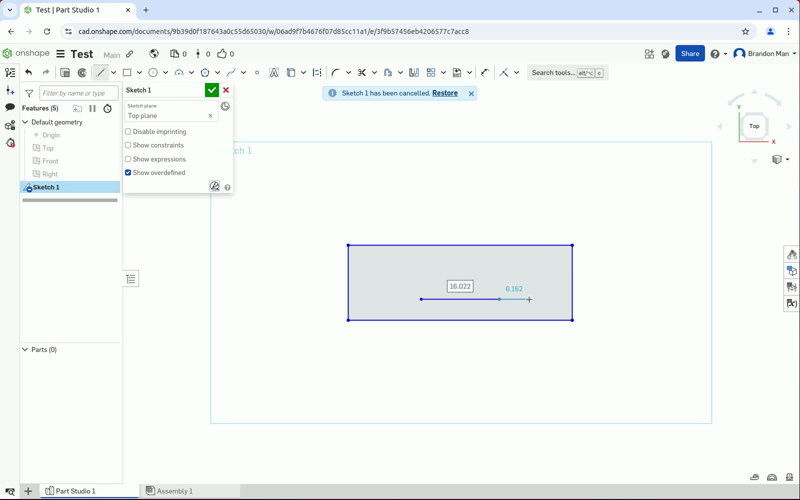
mouse_move(499, 268)
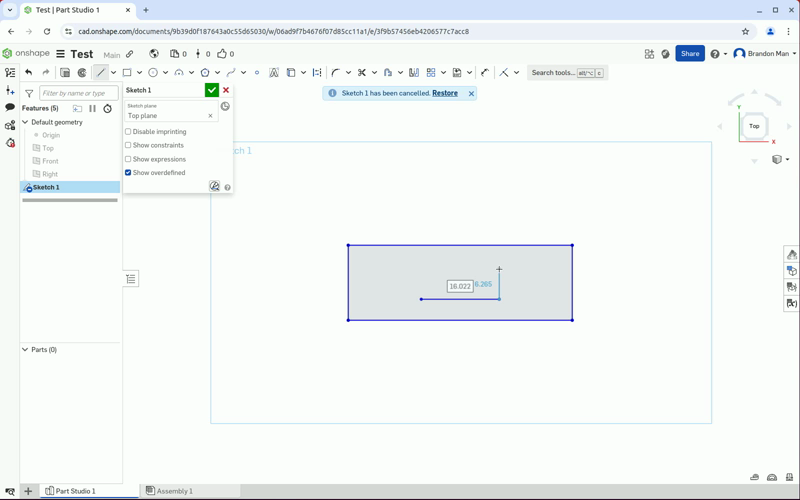
click(499, 268)
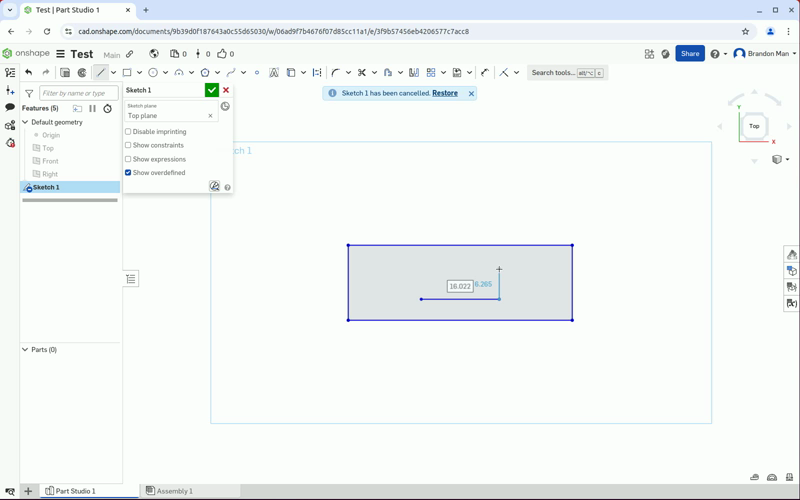
key_up(shift)
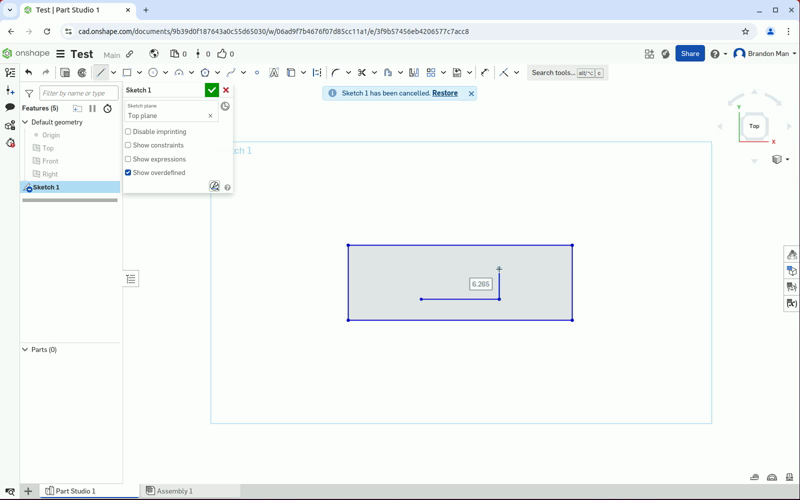
key_down(shift)
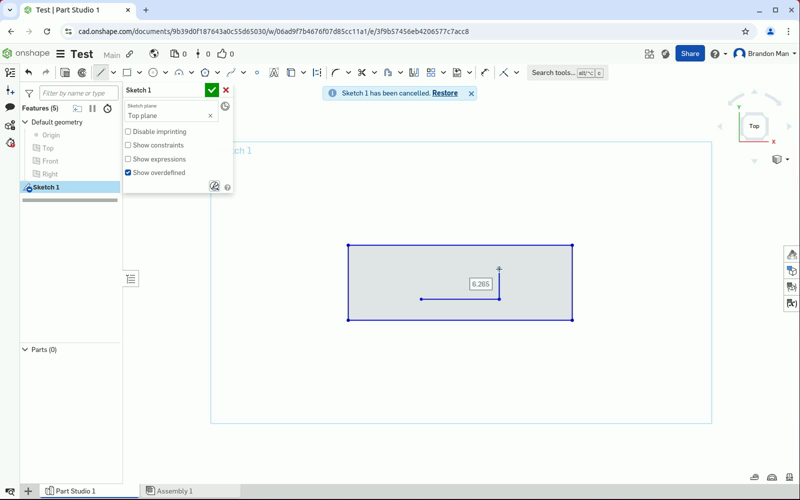
mouse_move(421, 268)
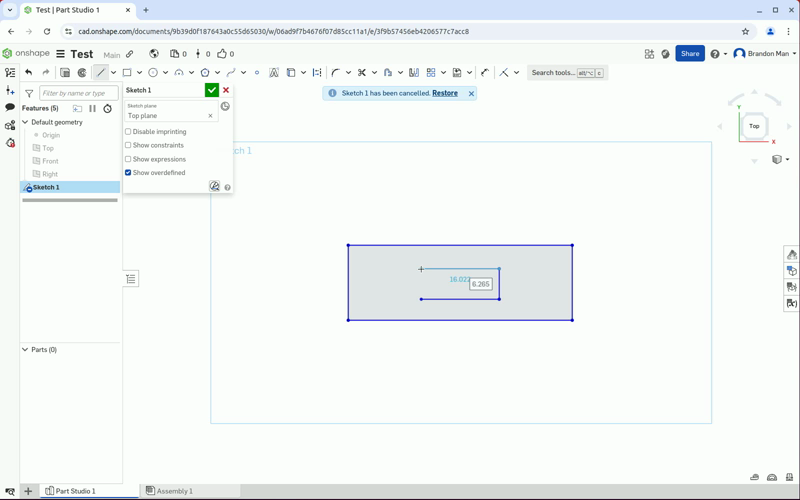
click(421, 268)
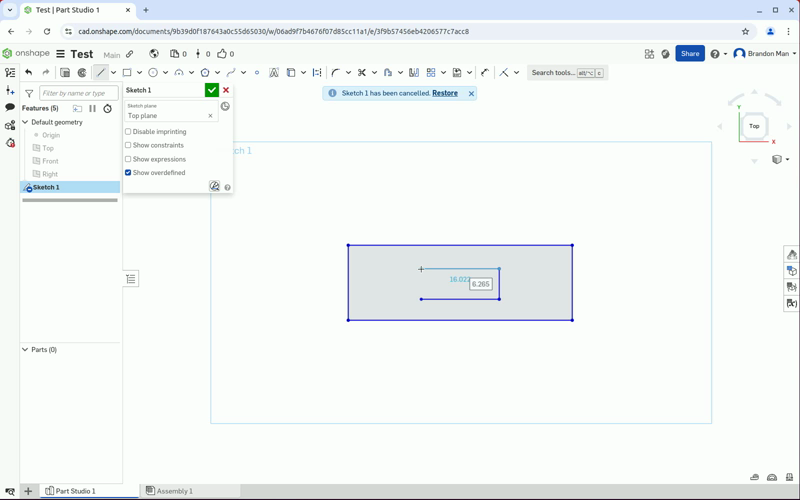
key_up(shift)
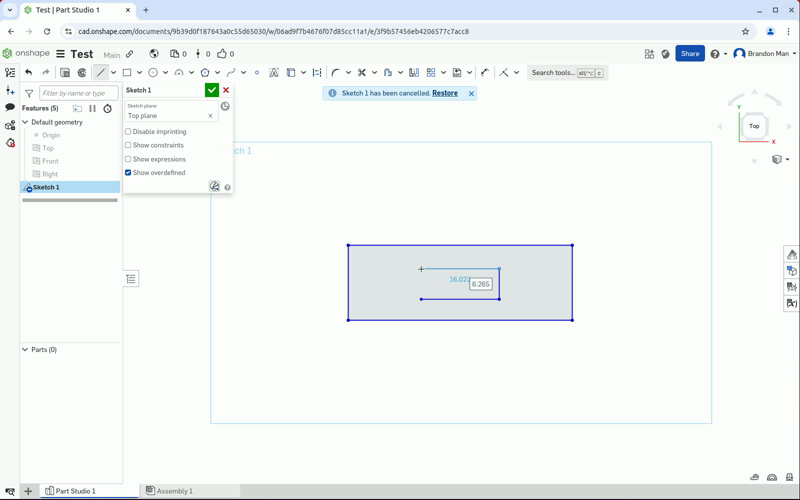
mouse_move(451, 268)
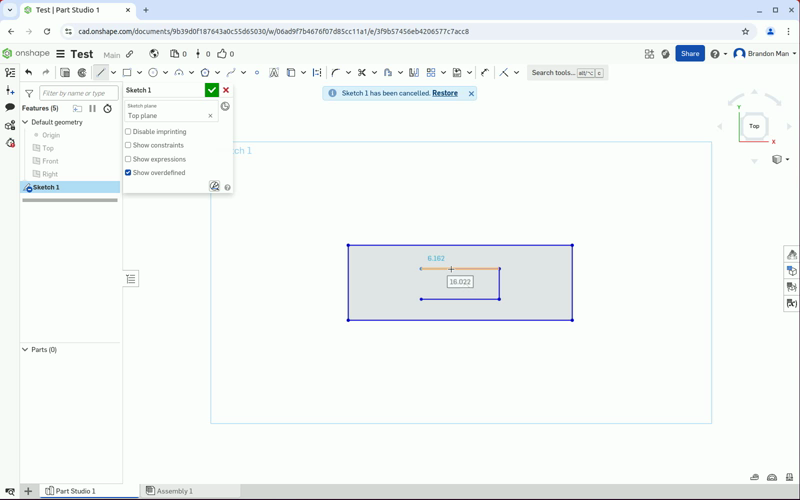
key_down(shift)
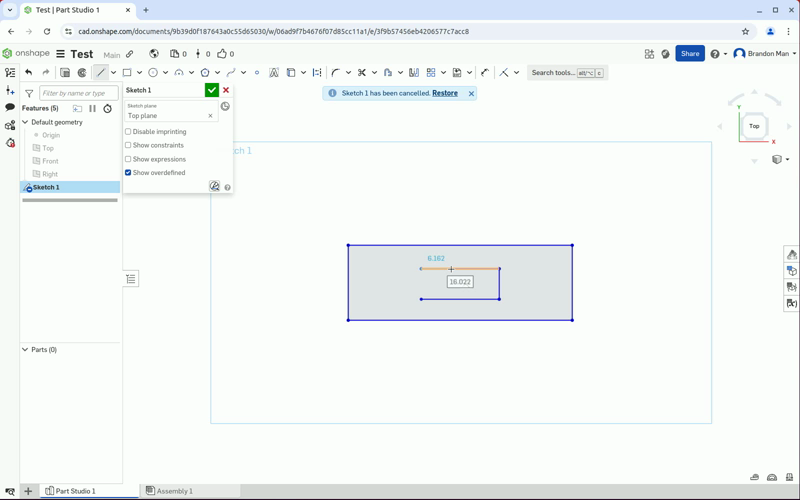
mouse_move(421, 299)
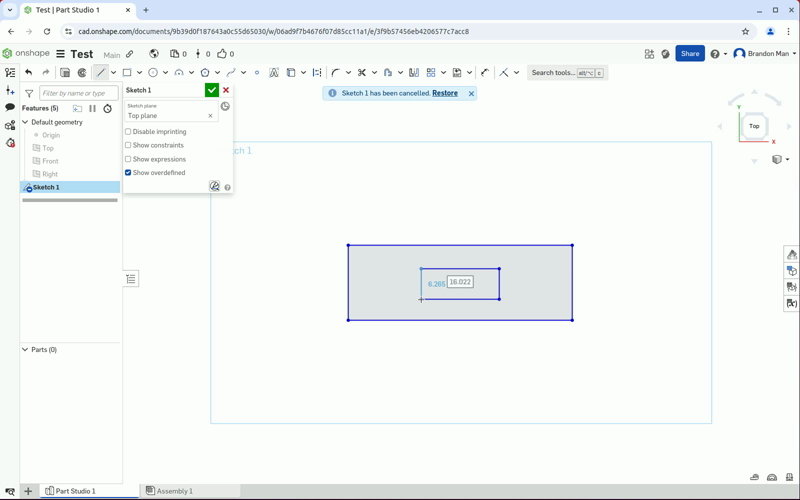
key_up(shift)
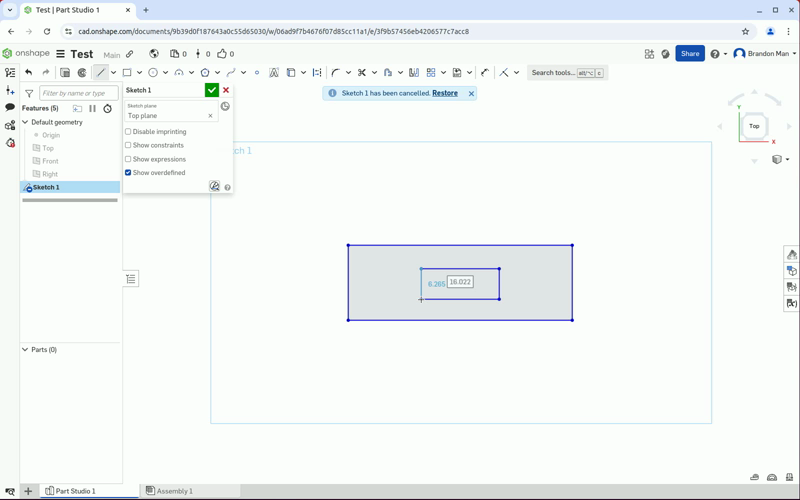
click(421, 299)
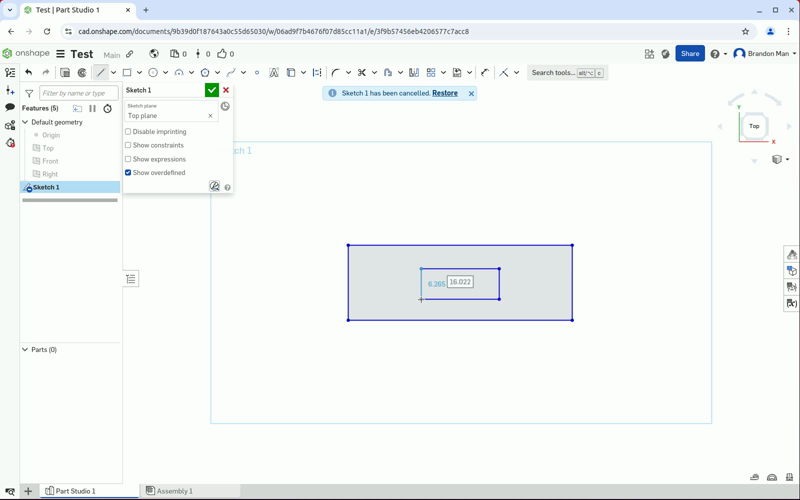
key(esc)
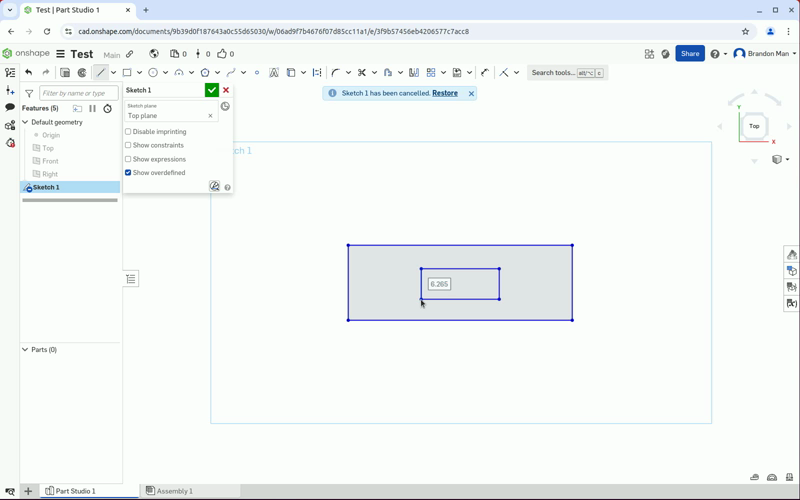
mouse_move(424, 258)
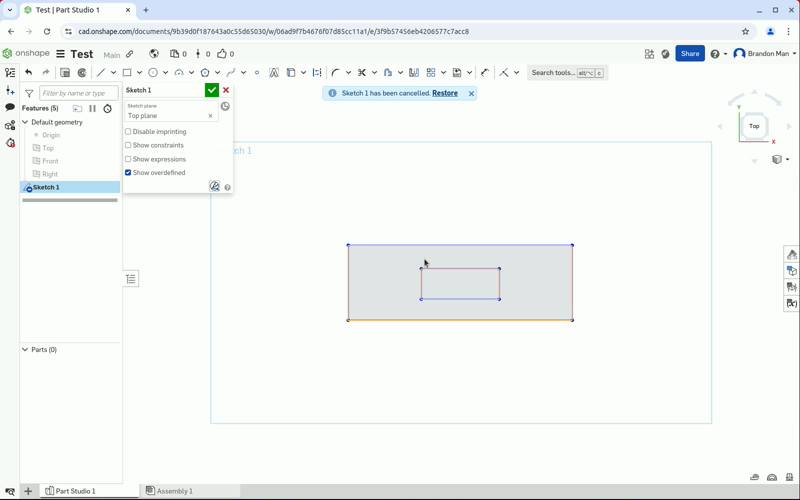
click(424, 258)
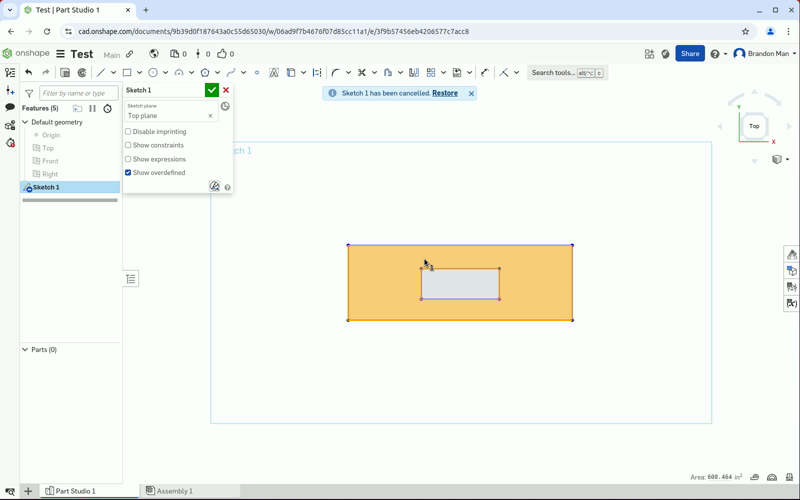
mouse_move(73, 352)
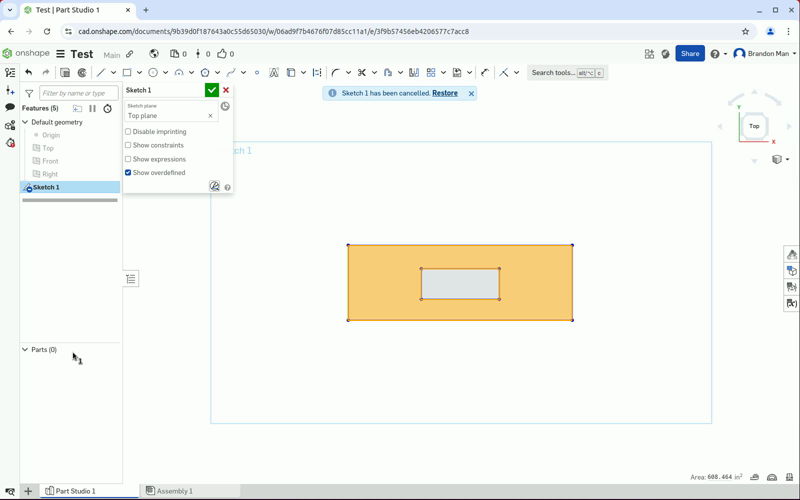
key(shift+y)
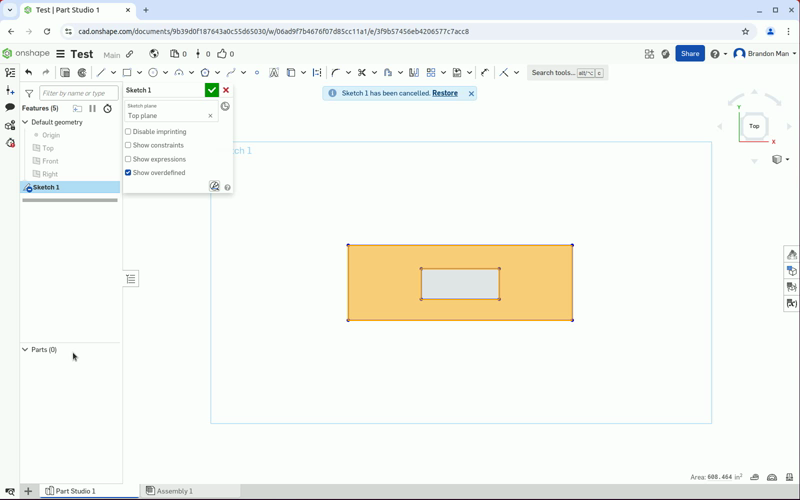
key(shift+e)
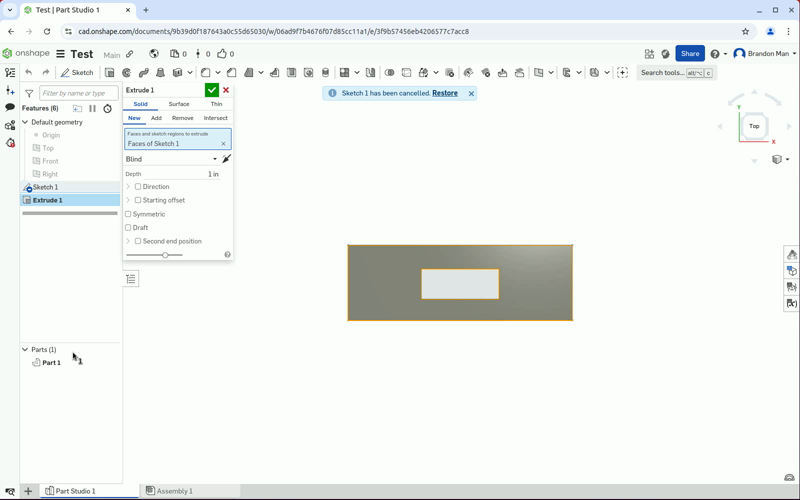
mouse_move(143, 106)
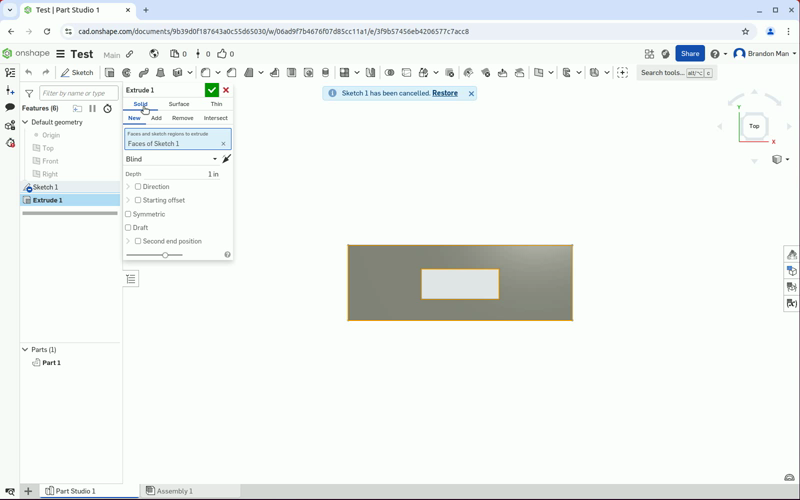
click(143, 106)
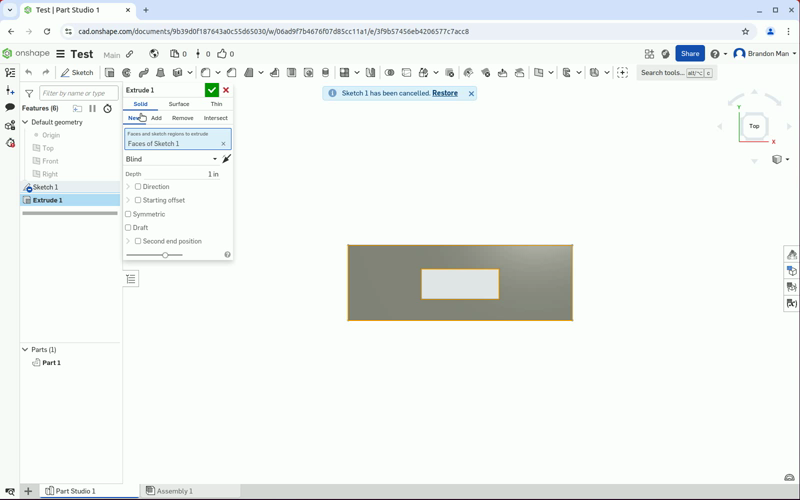
mouse_move(137, 120)
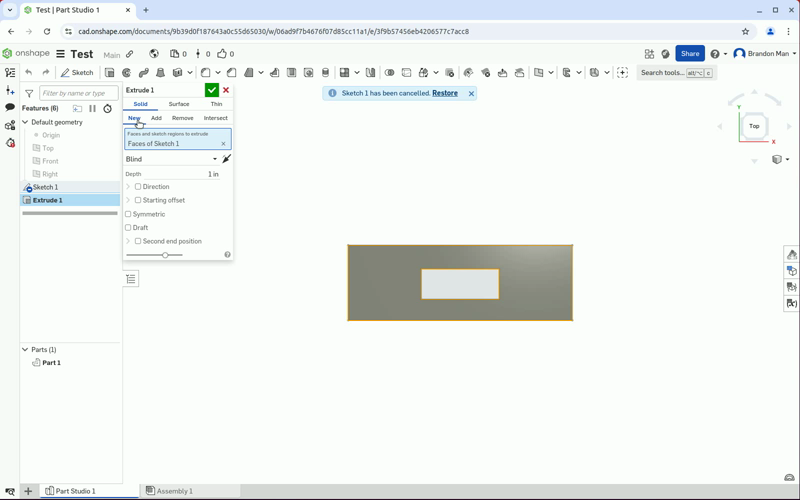
click(137, 120)
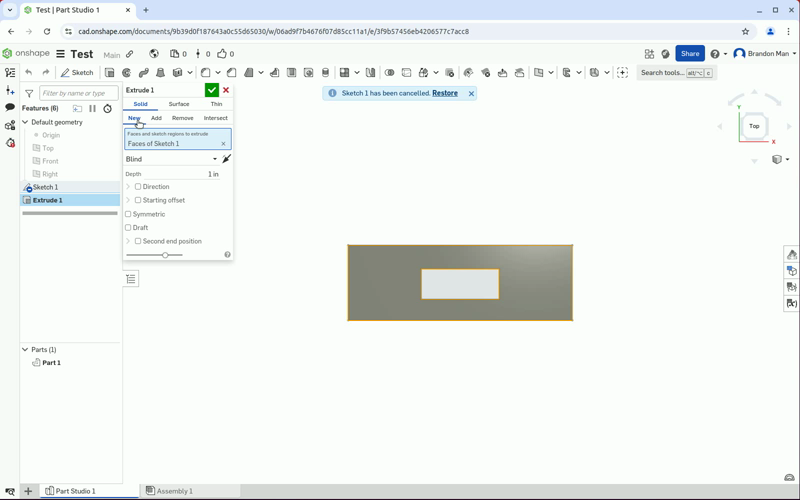
key(tab, 4)
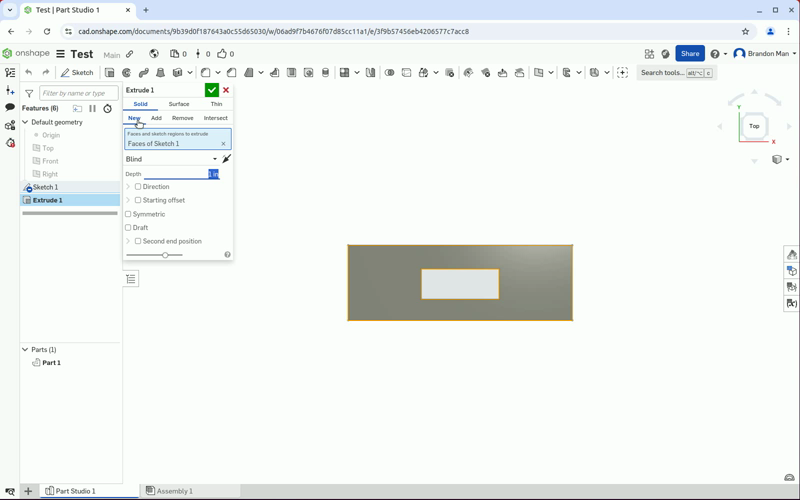
text(19.257)
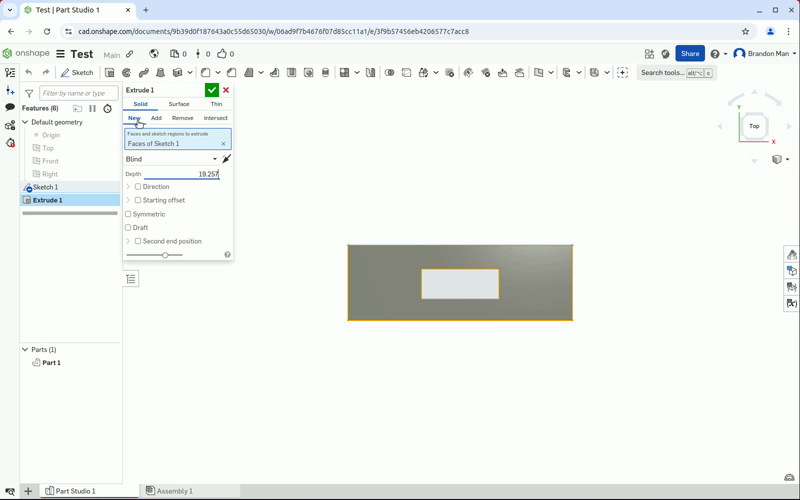
key(enter)
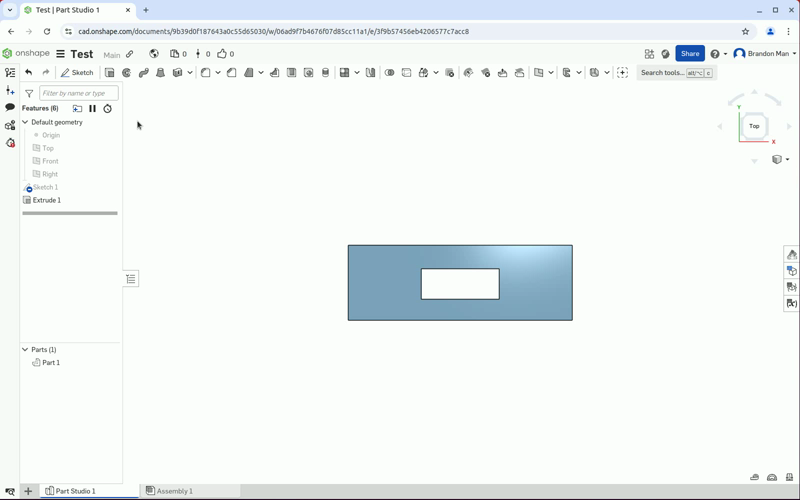
key(shift+h)
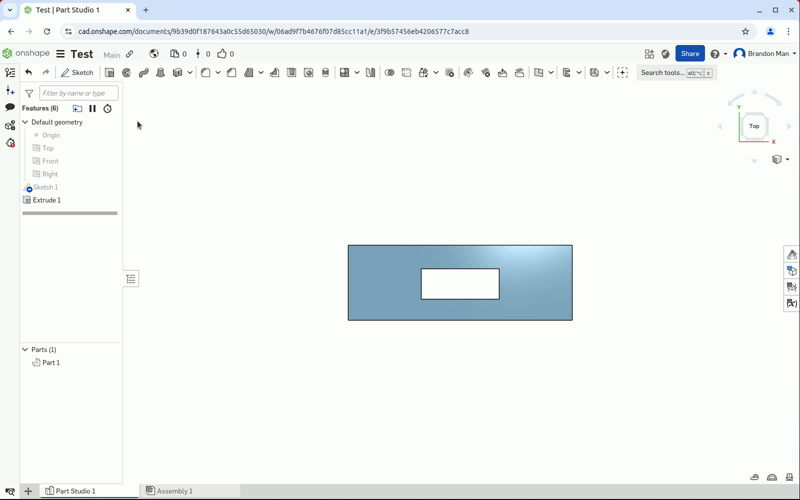
key(shift+h)
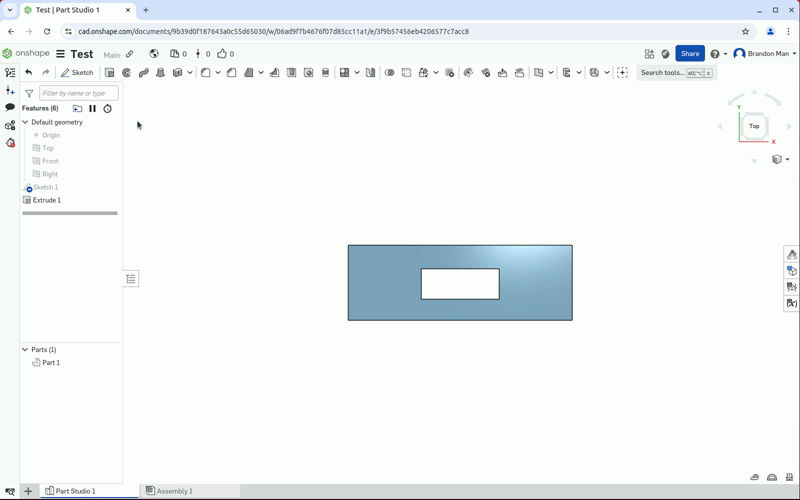
mouse_move(73, 189)
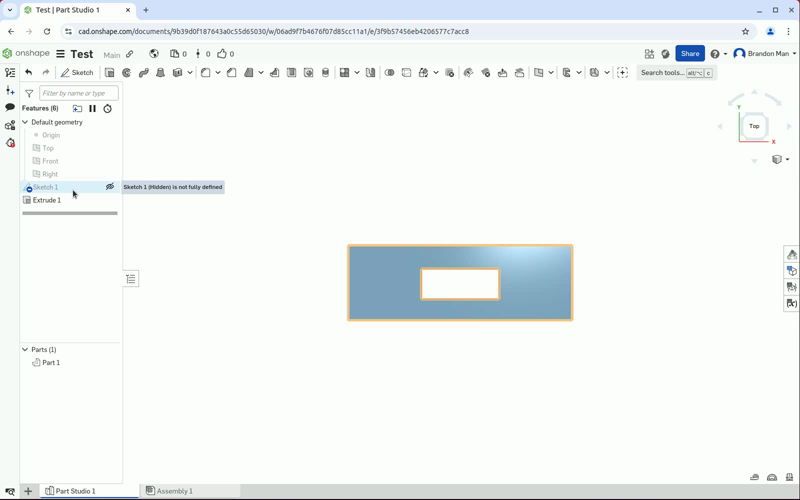
click(73, 189)
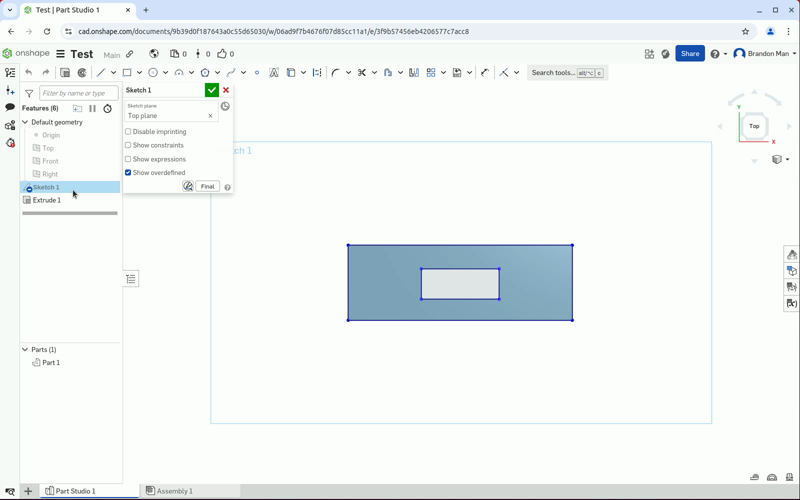
mouse_move(229, 92)
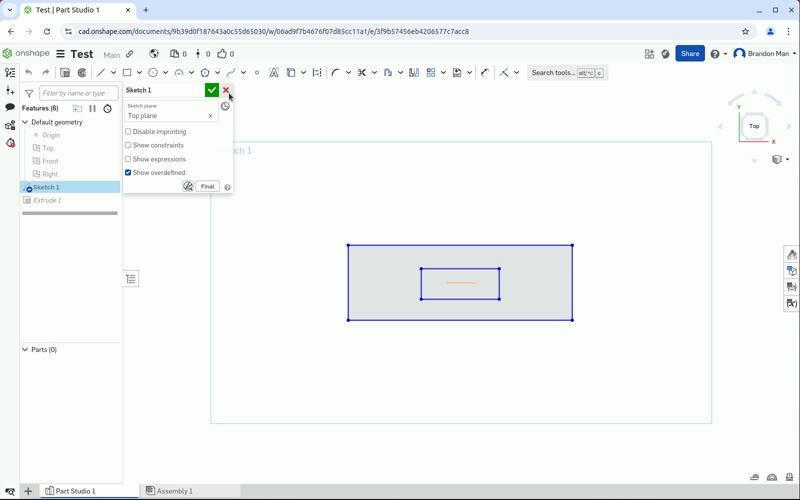
click(229, 92)
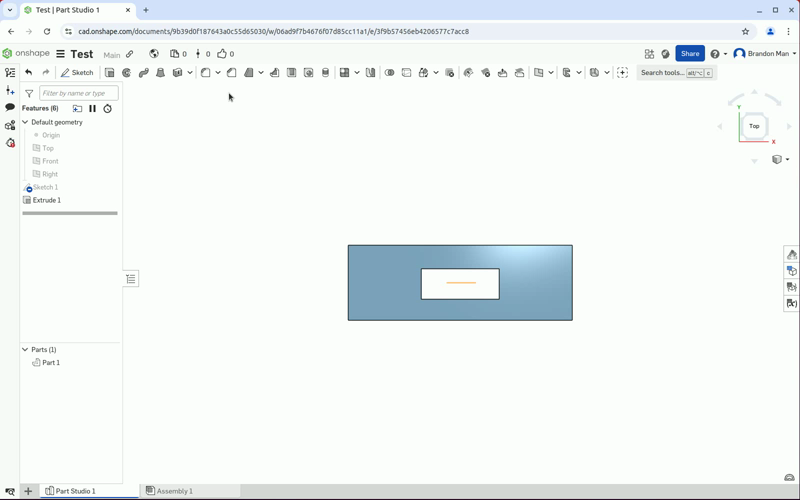
mouse_move(73, 352)
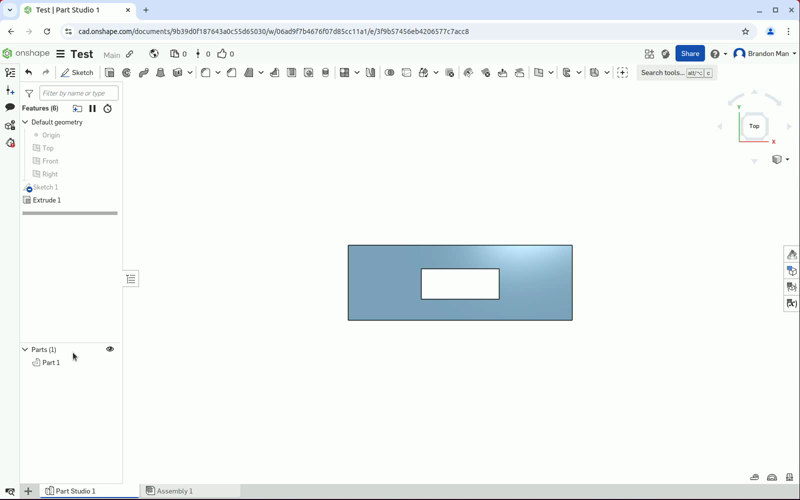
key(y)
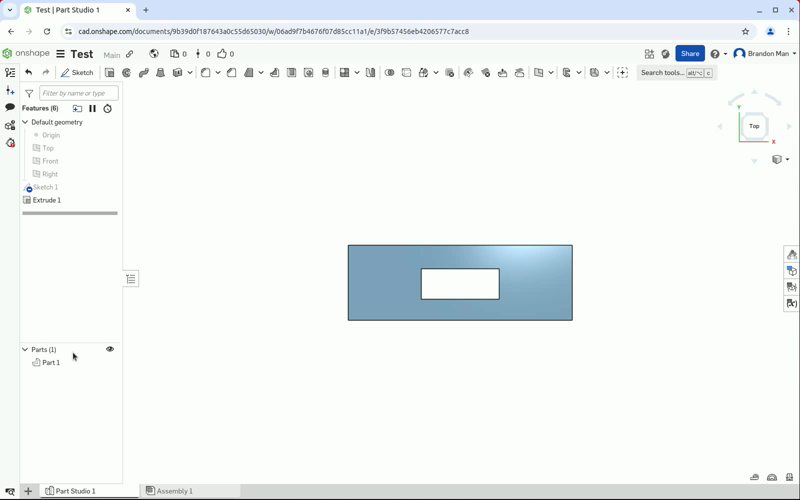
key(shift+p)
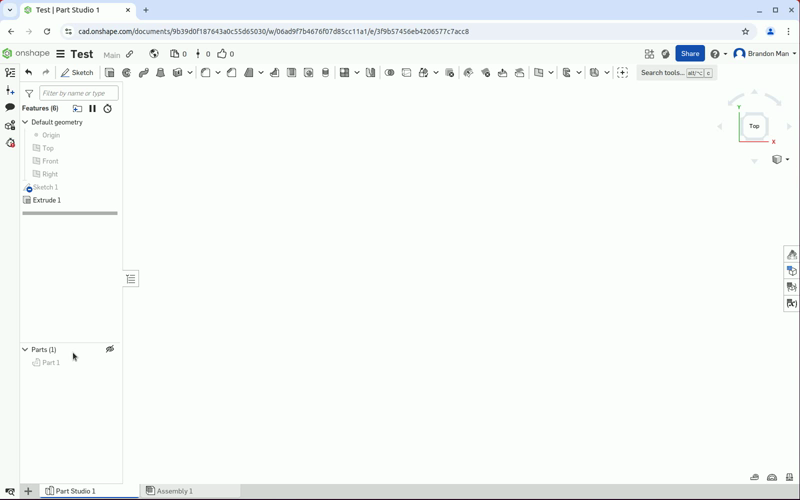
key(space)
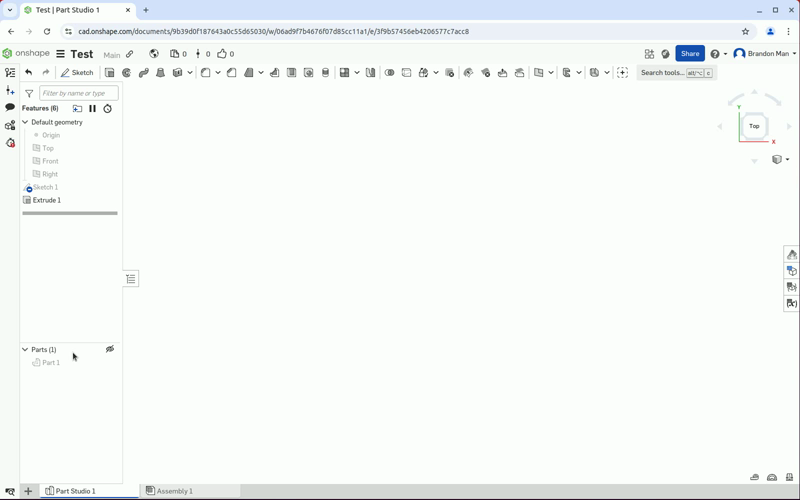
key_down(shift)
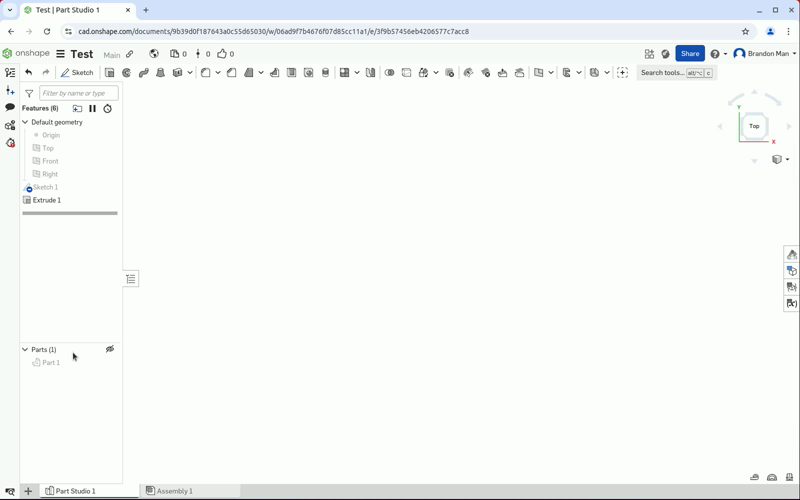
key(up)
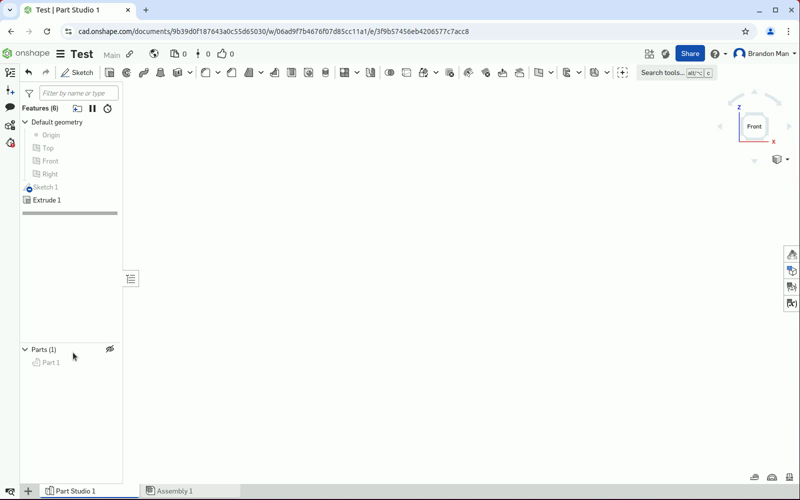
key_up(shift)
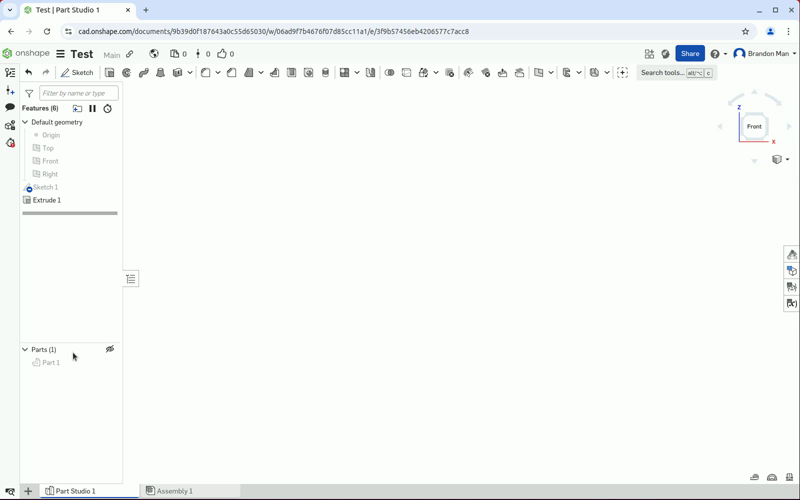
mouse_move(73, 352)
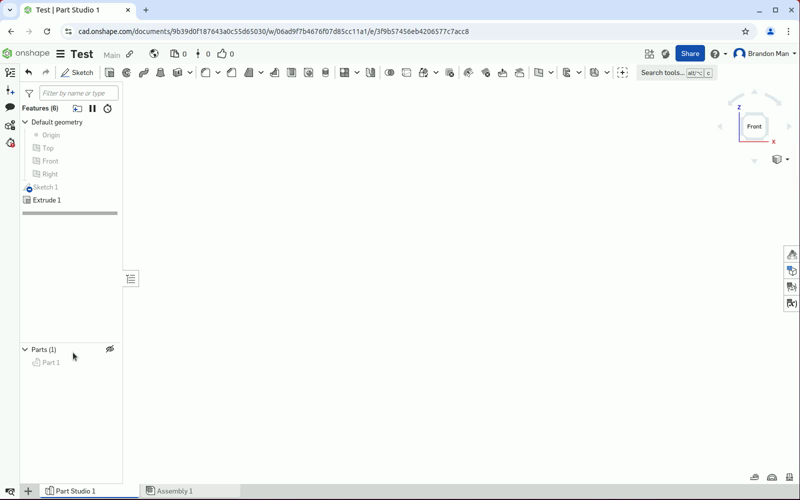
key(shift+y)
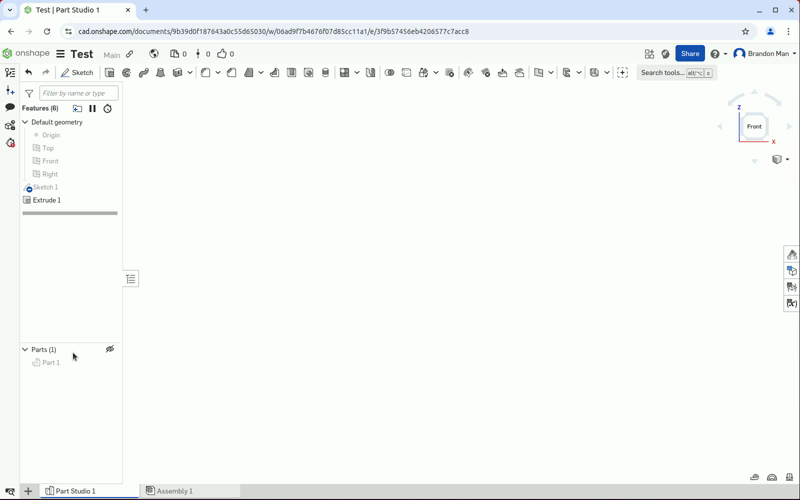
key(shift+s)
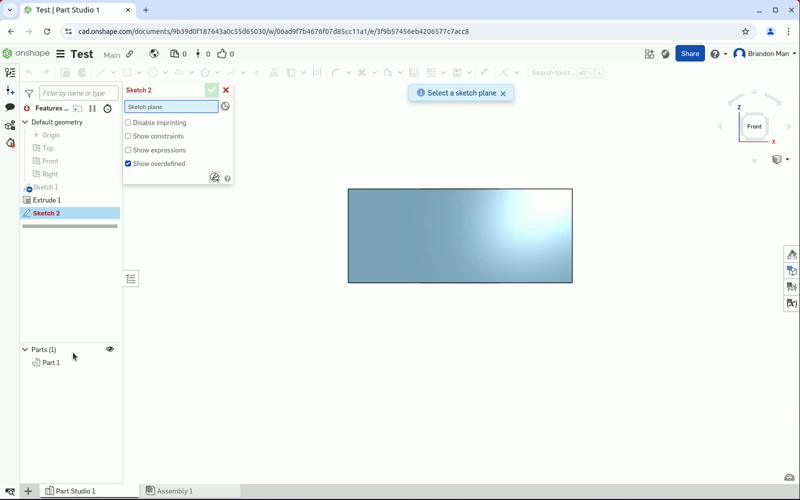
mouse_move(73, 163)
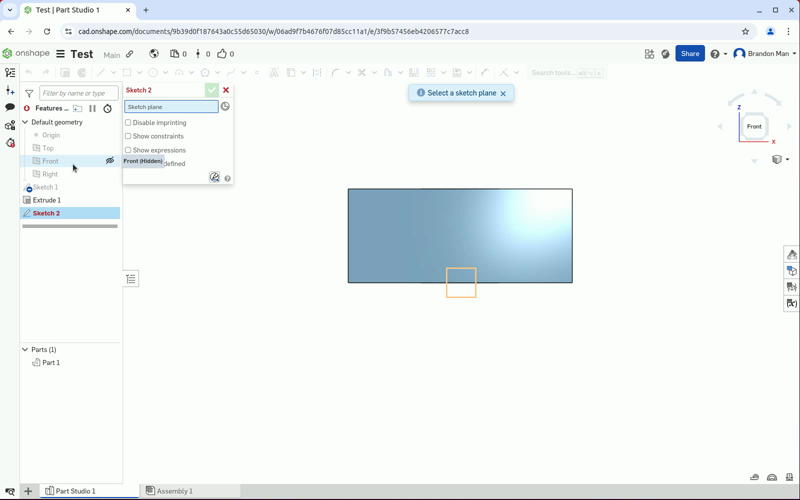
click(73, 163)
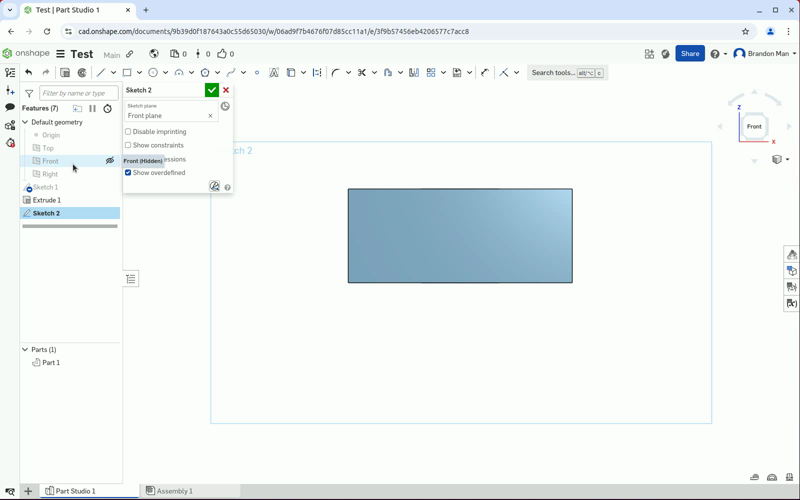
mouse_move(73, 352)
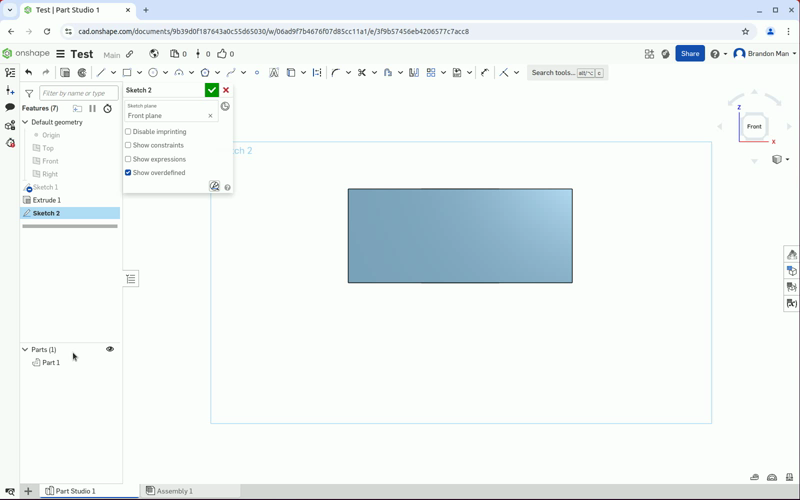
key(y)
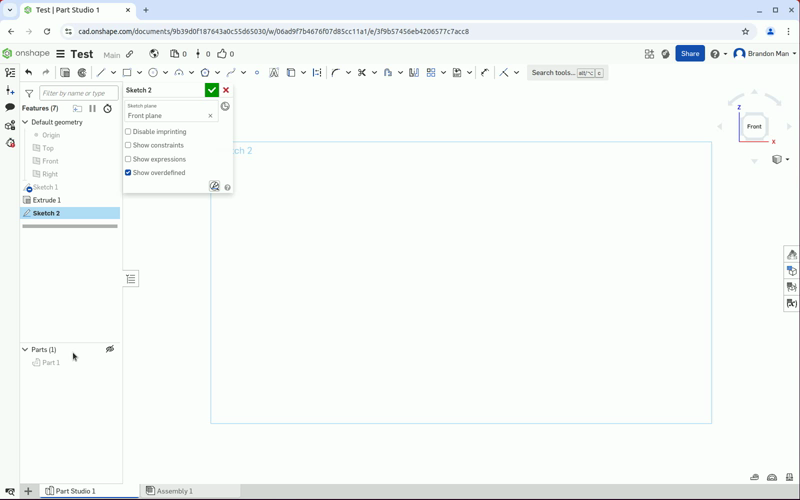
key(c)
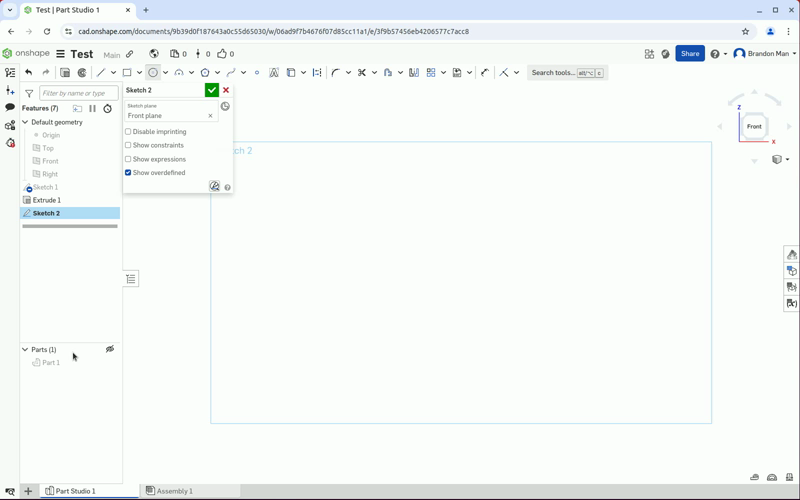
key_down(shift)
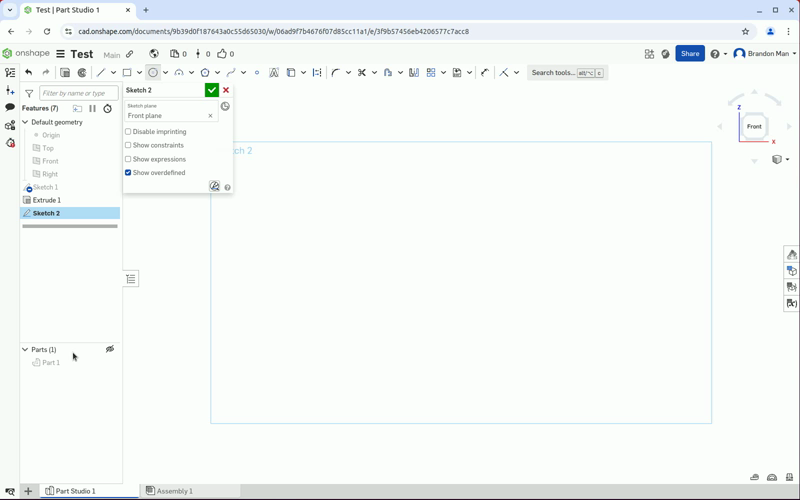
mouse_move(385, 236)
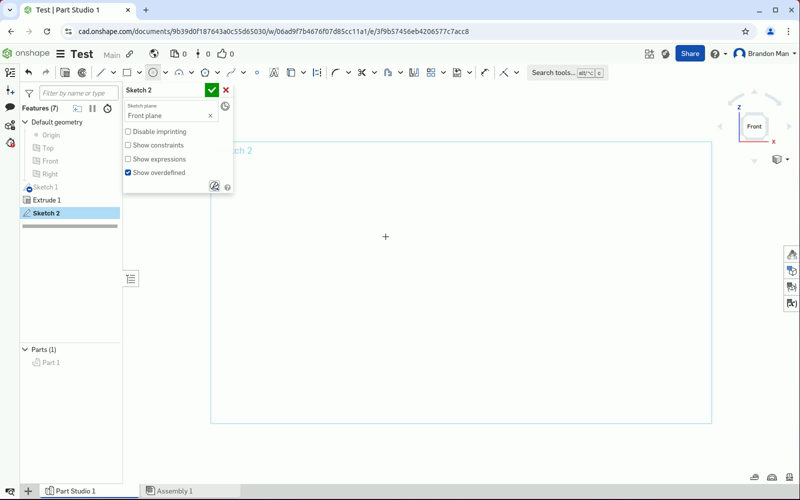
click(385, 236)
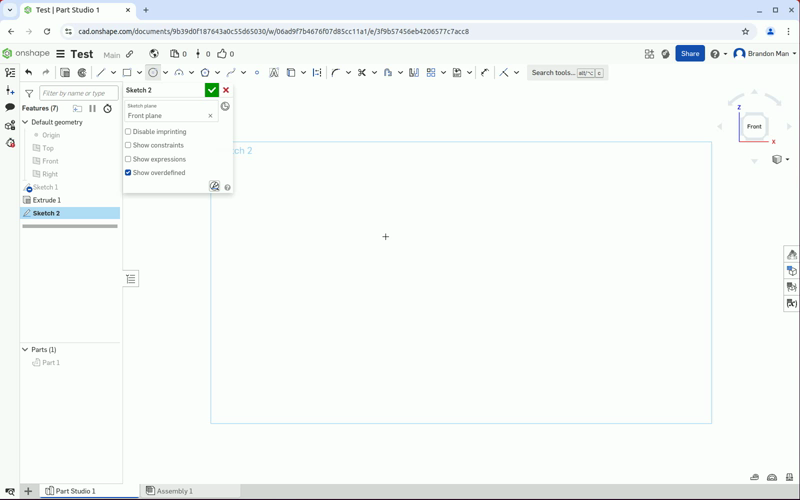
key_up(shift)
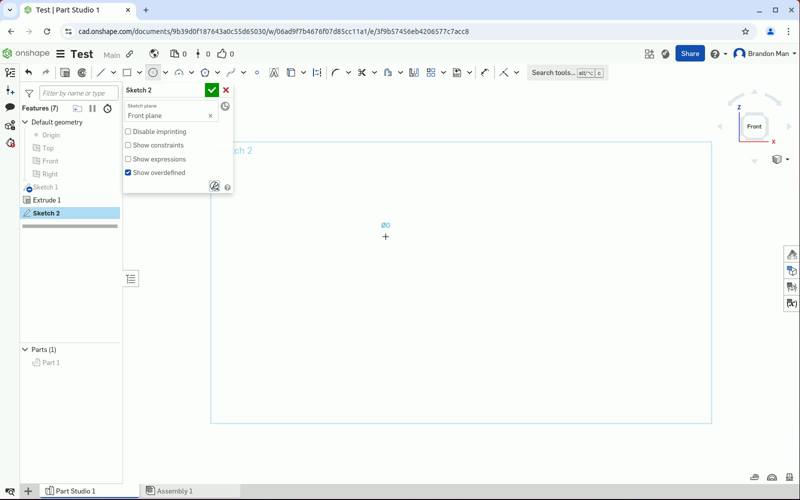
mouse_move(397, 236)
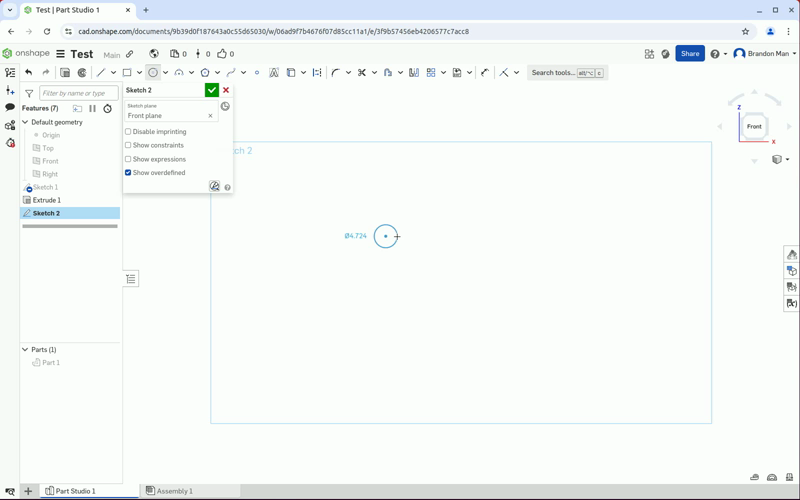
click(397, 236)
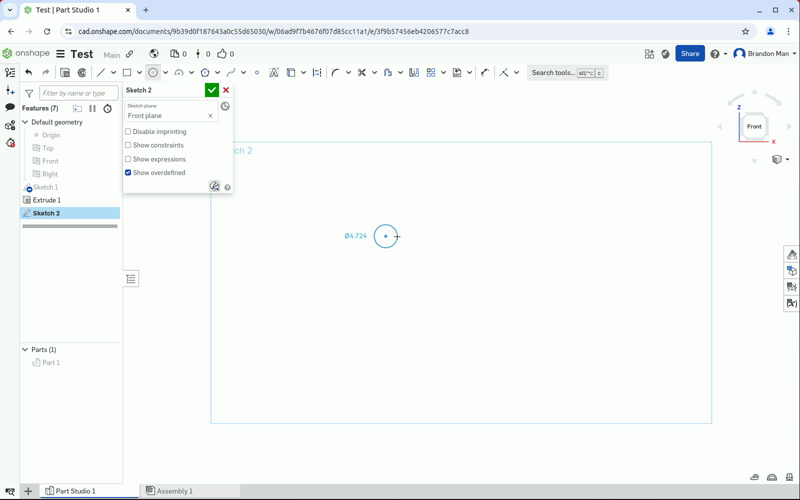
key(esc)
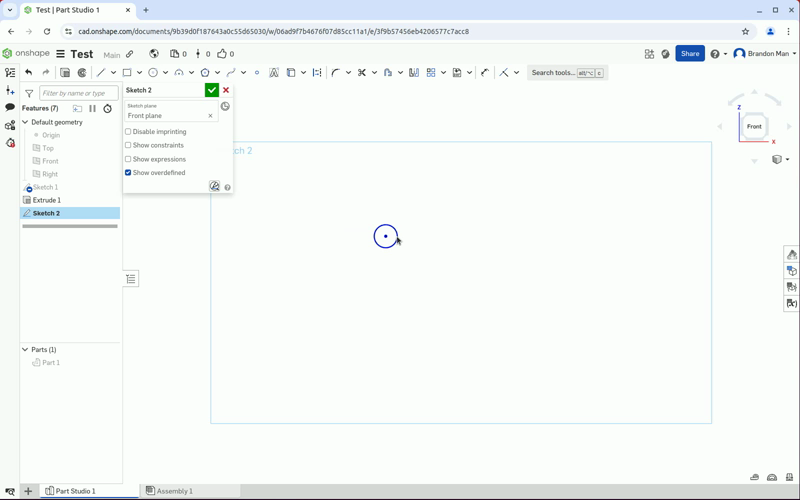
mouse_move(377, 237)
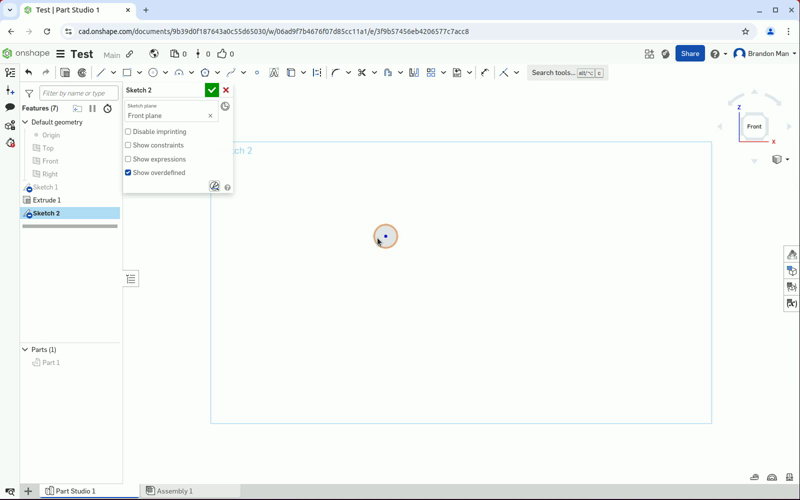
scroll(6)
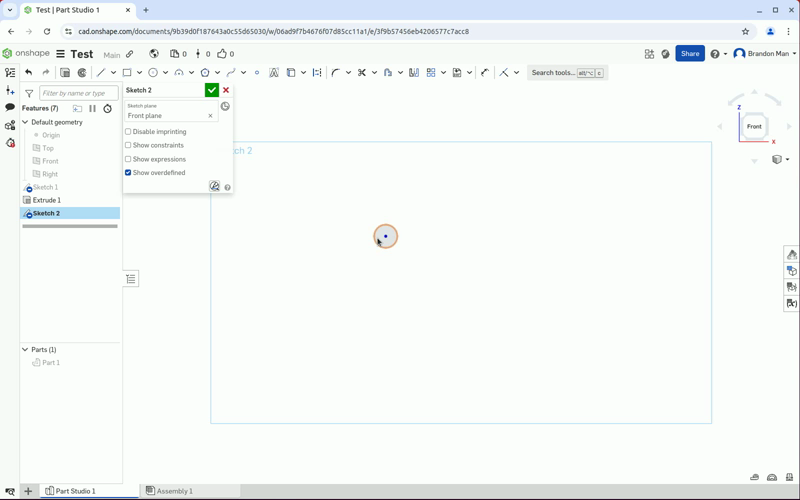
scroll(6)
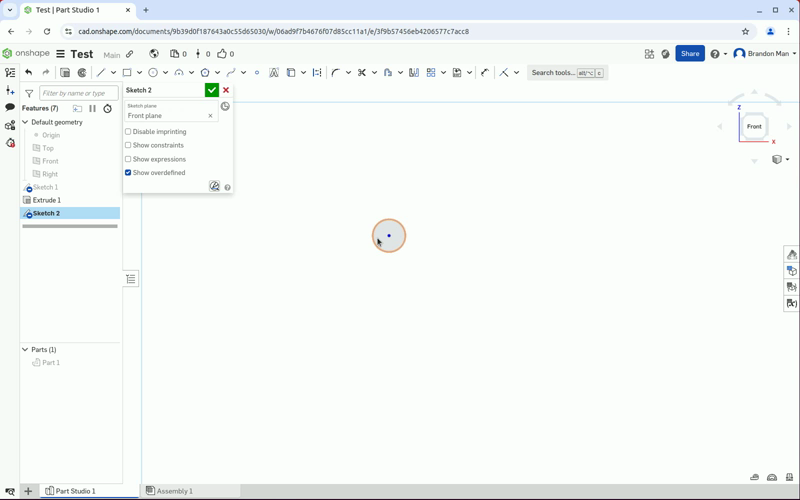
scroll(6)
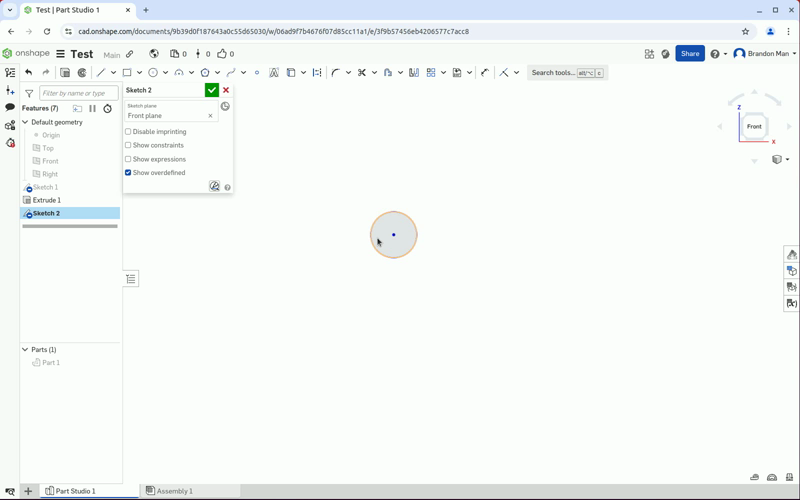
scroll(6)
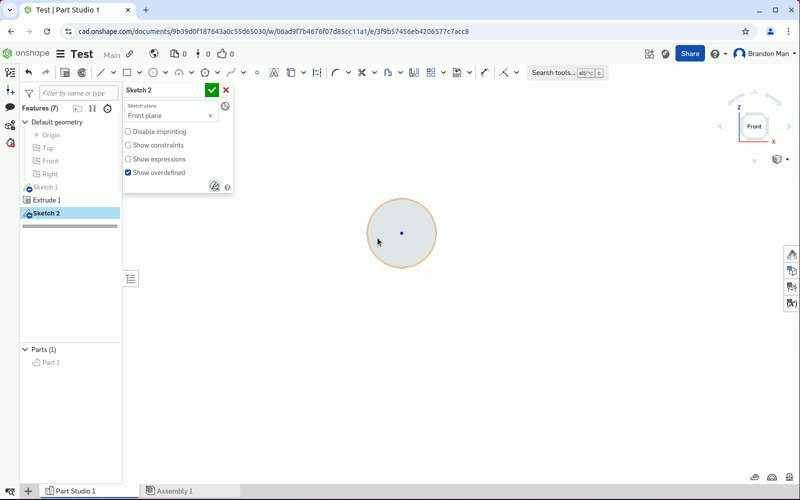
scroll(6)
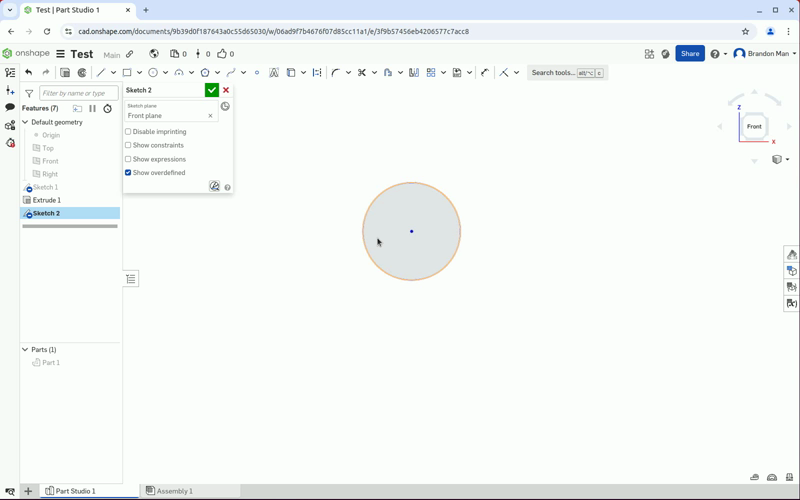
scroll(6)
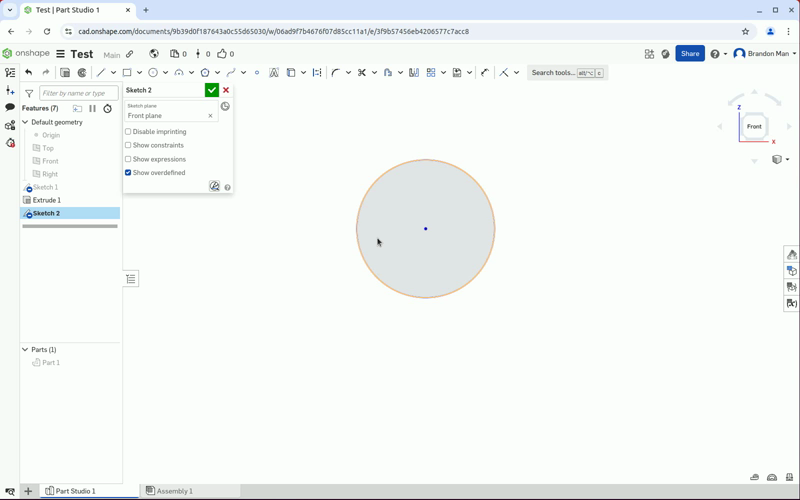
scroll(6)
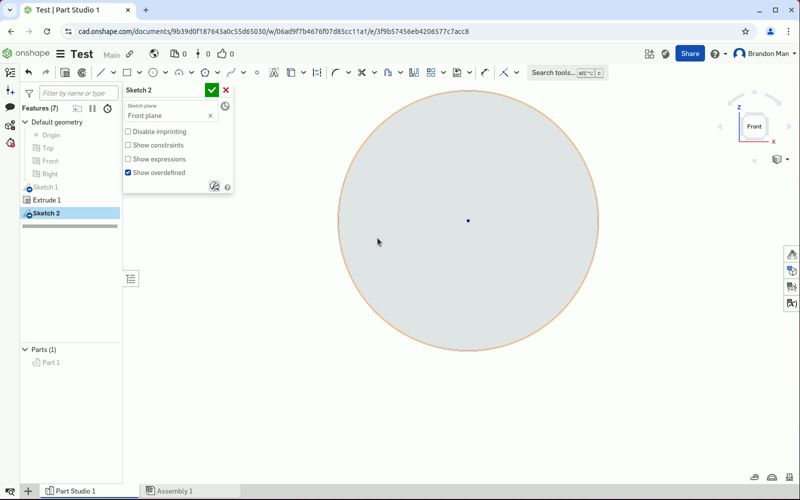
click(377, 237)
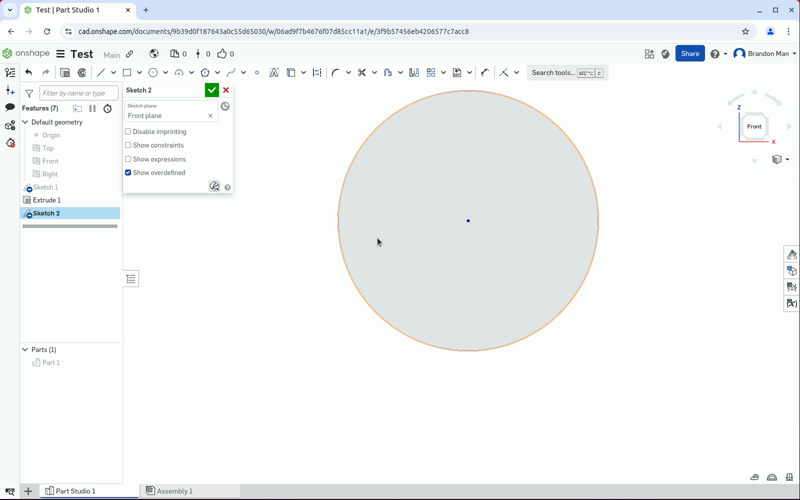
scroll(-6)
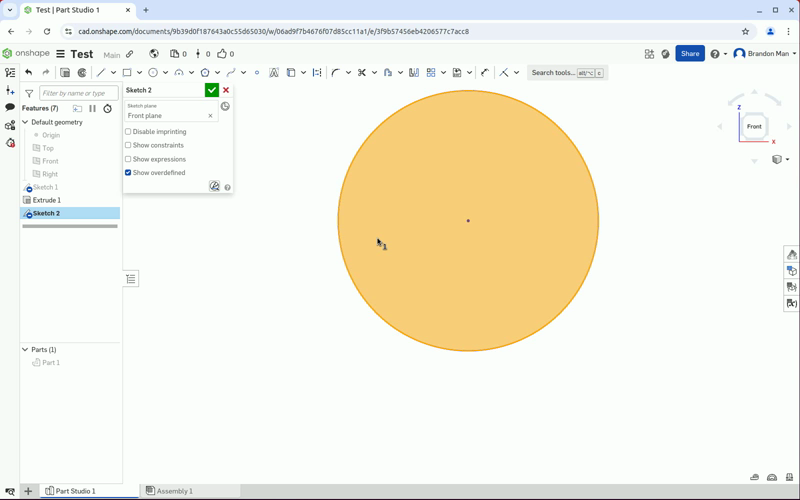
scroll(-6)
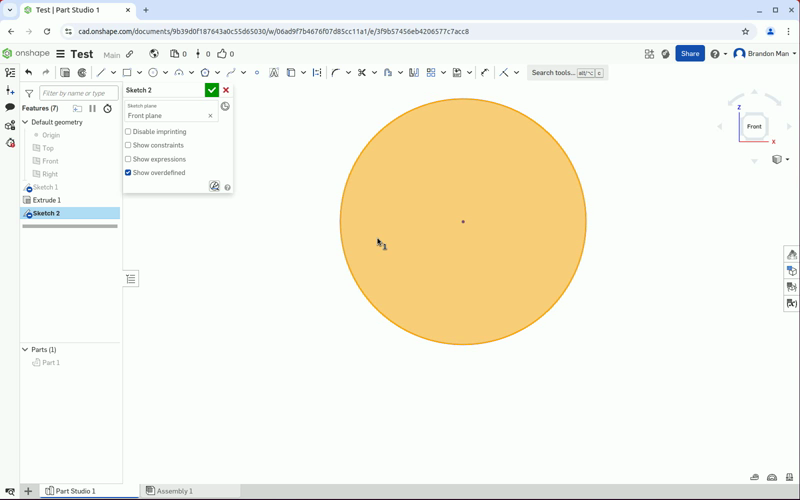
scroll(-6)
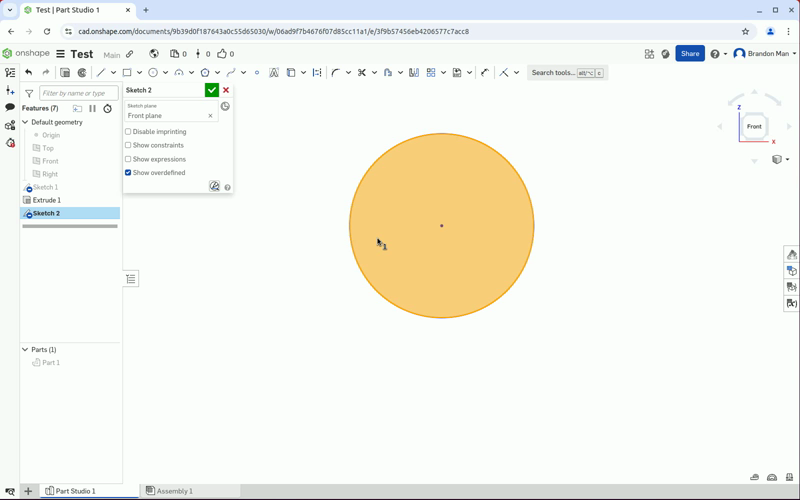
scroll(-6)
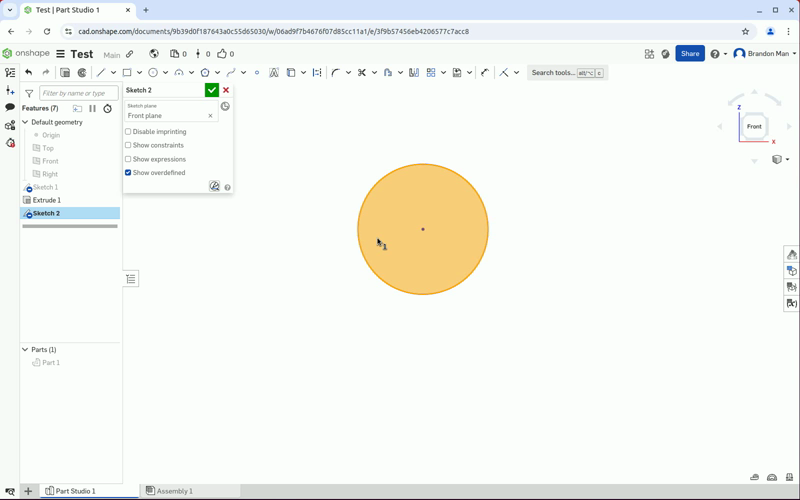
scroll(-6)
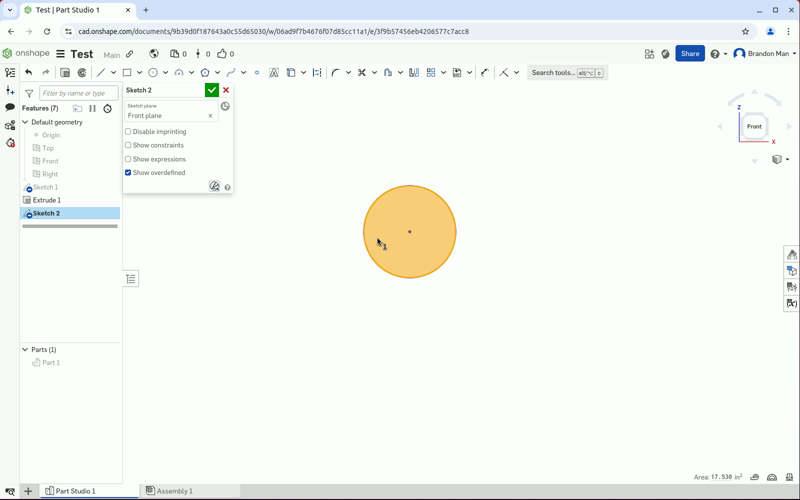
scroll(-6)
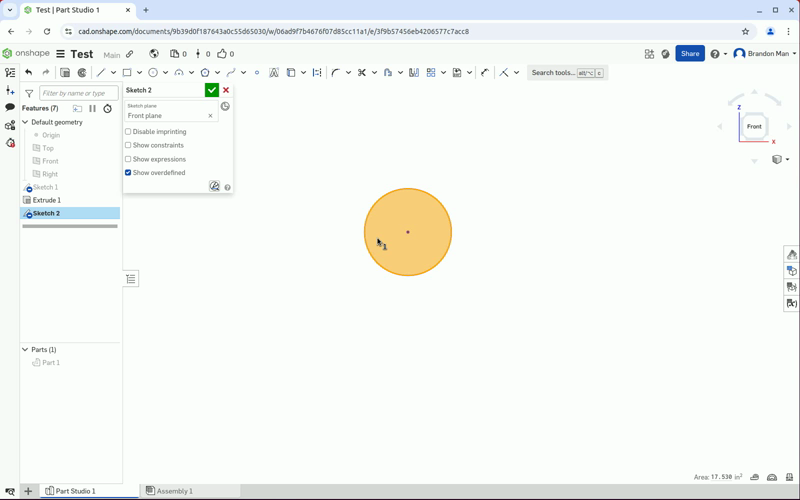
scroll(-6)
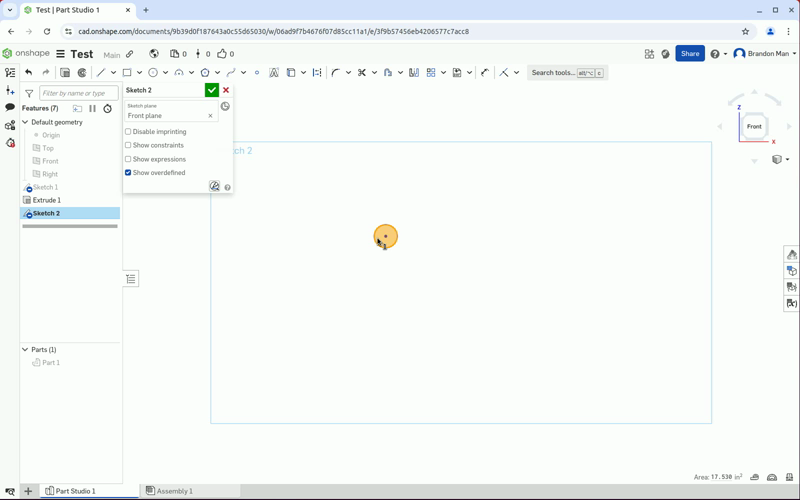
mouse_move(73, 352)
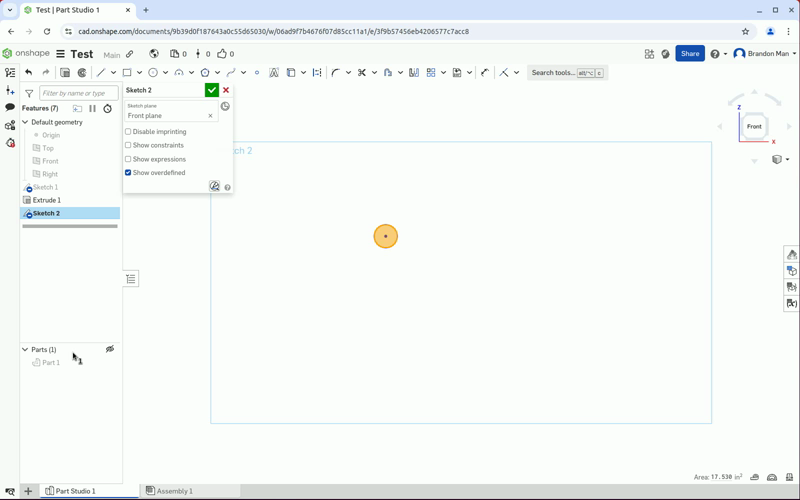
key(shift+y)
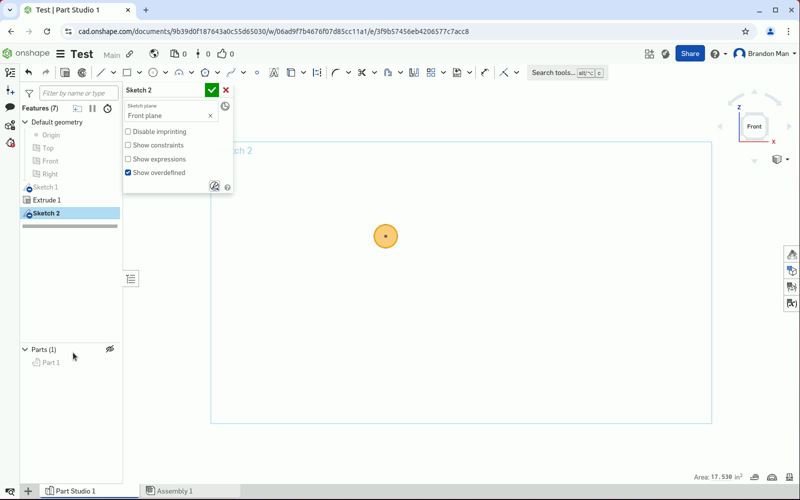
key(shift+e)
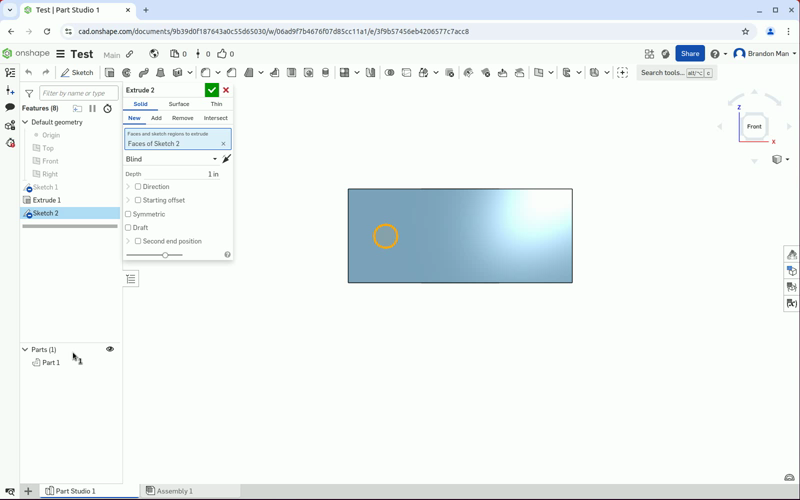
mouse_move(143, 106)
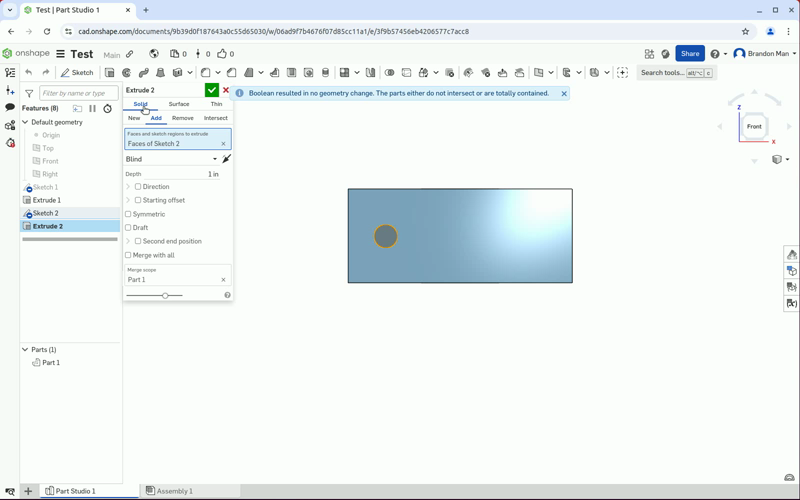
click(143, 106)
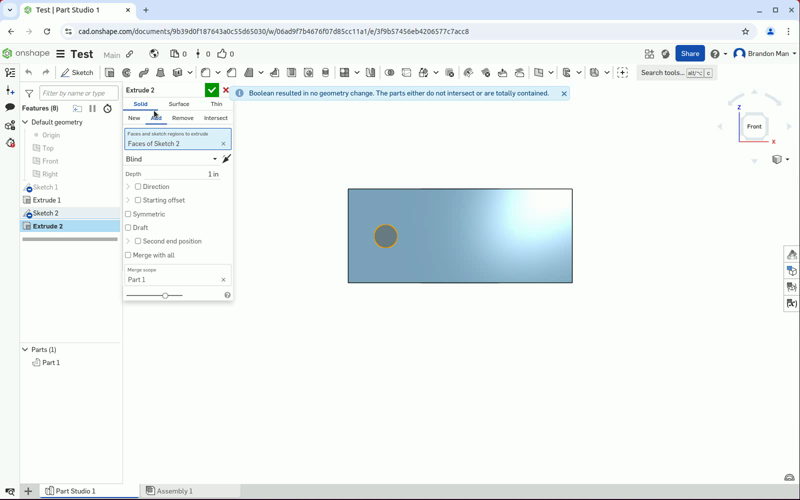
mouse_move(186, 120)
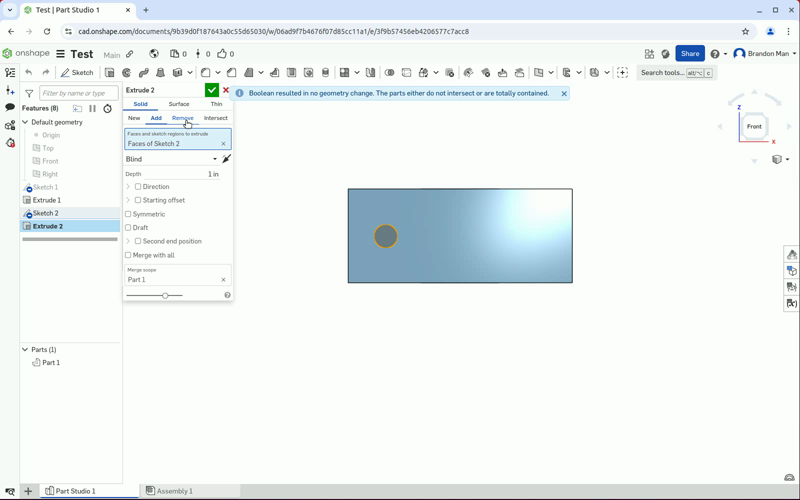
click(186, 120)
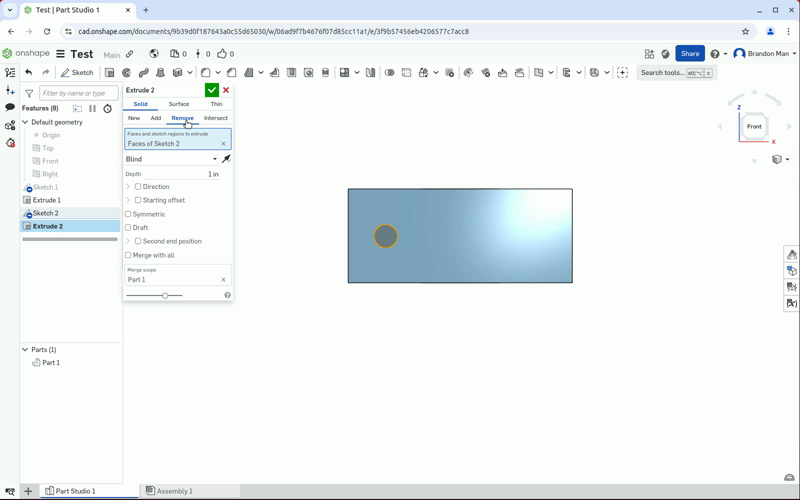
key(tab, 4)
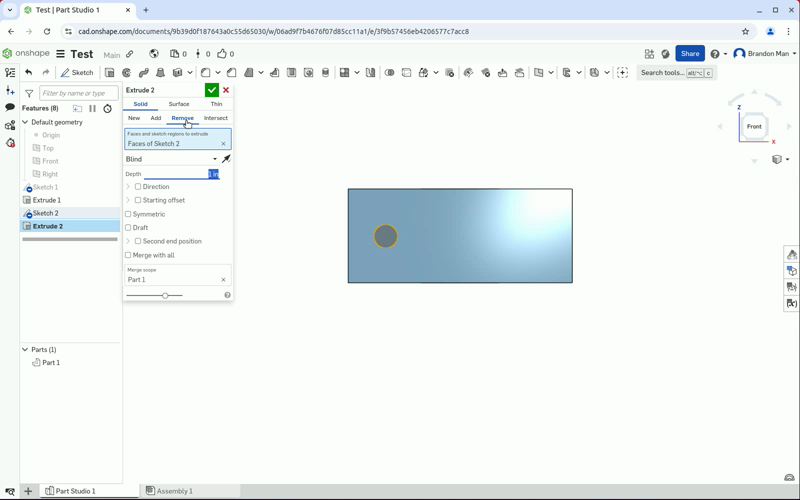
text(24.072)
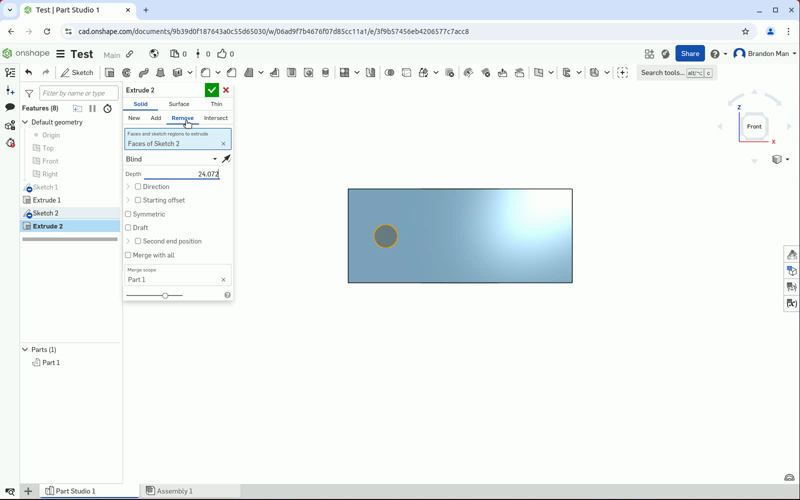
key(tab, 3)
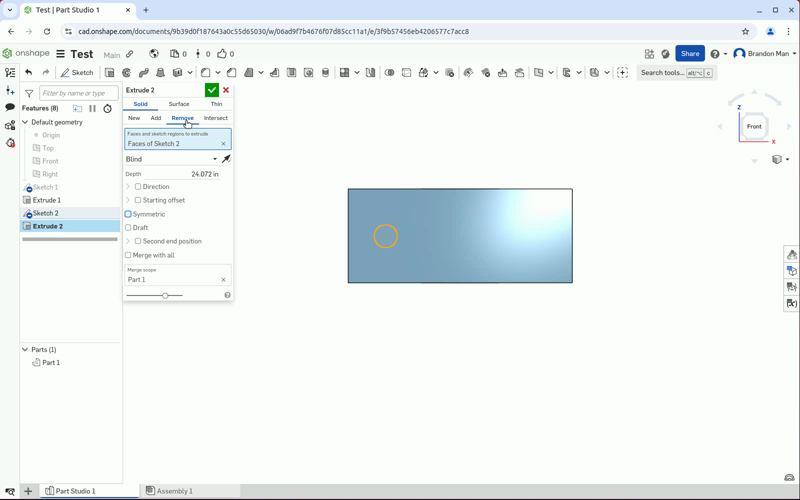
key(space)
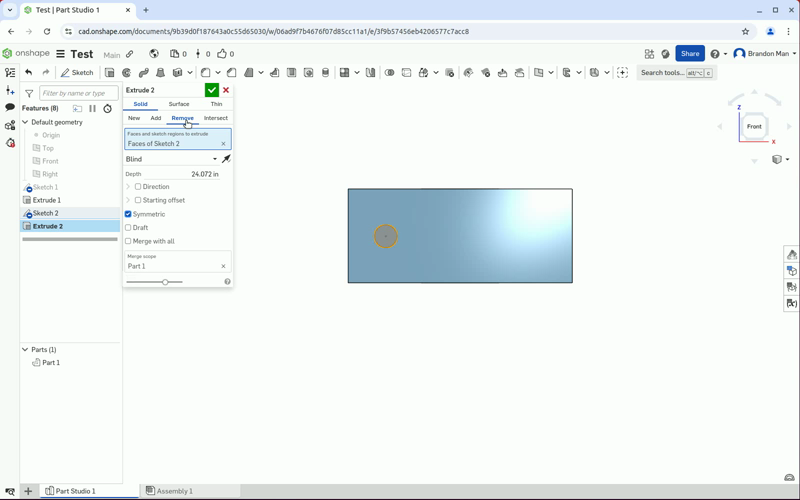
key(tab, 2)
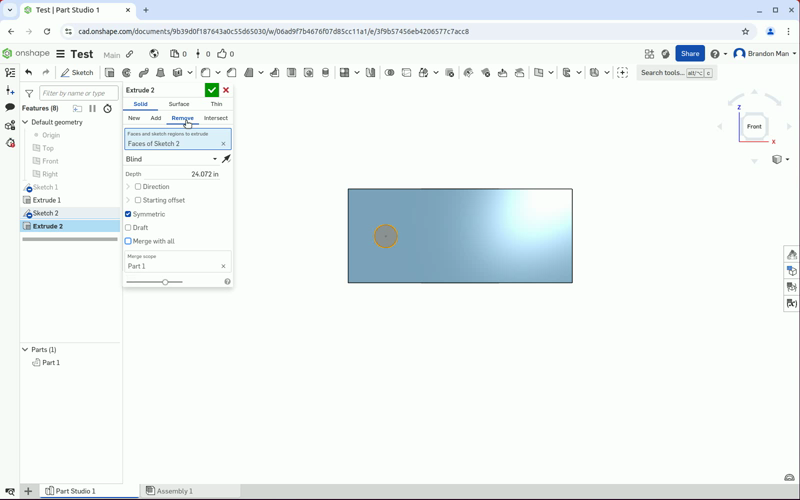
key(space)
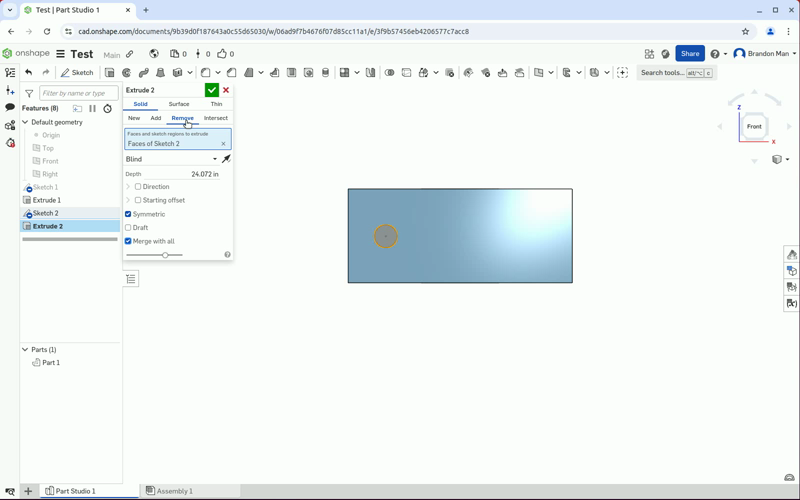
key(enter)
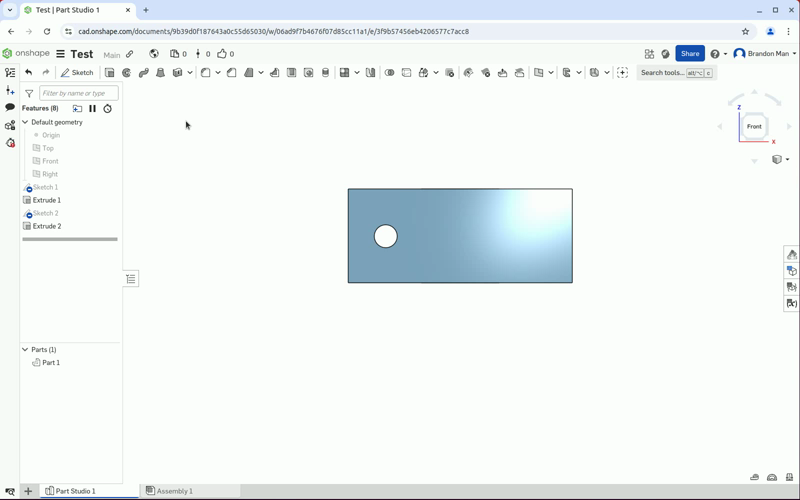
key(shift+h)
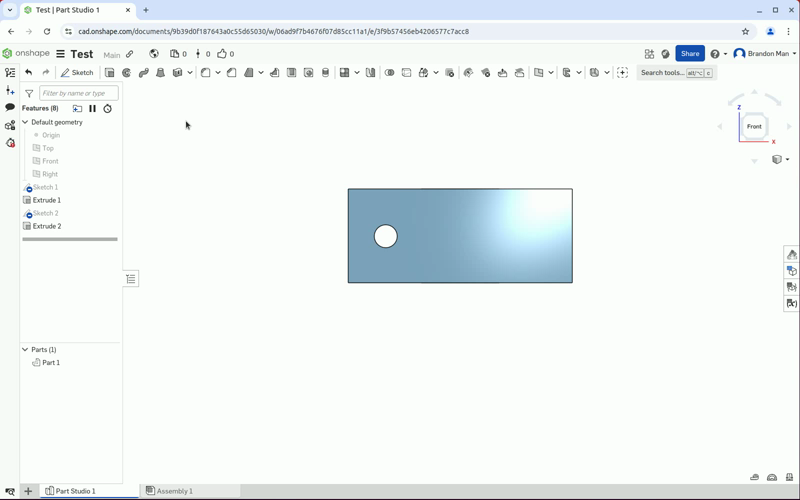
key(shift+h)
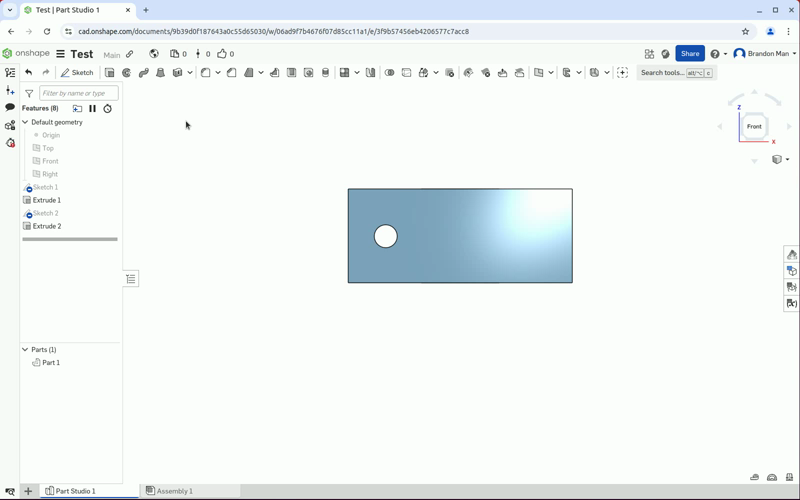
mouse_move(73, 189)
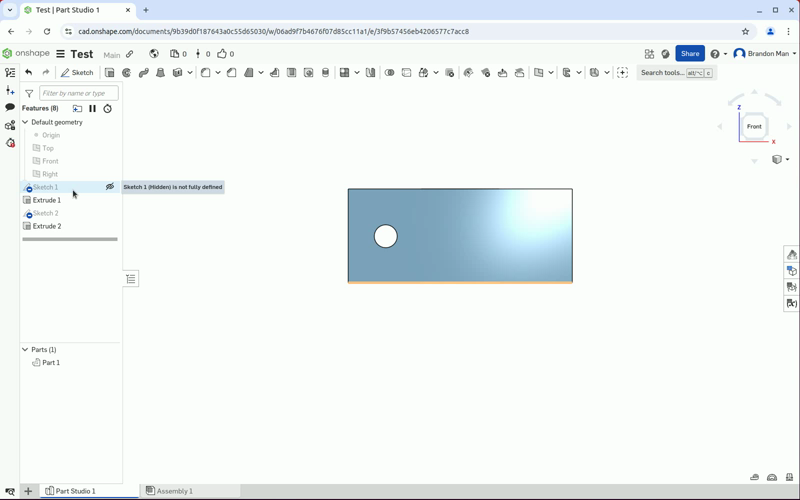
click(73, 189)
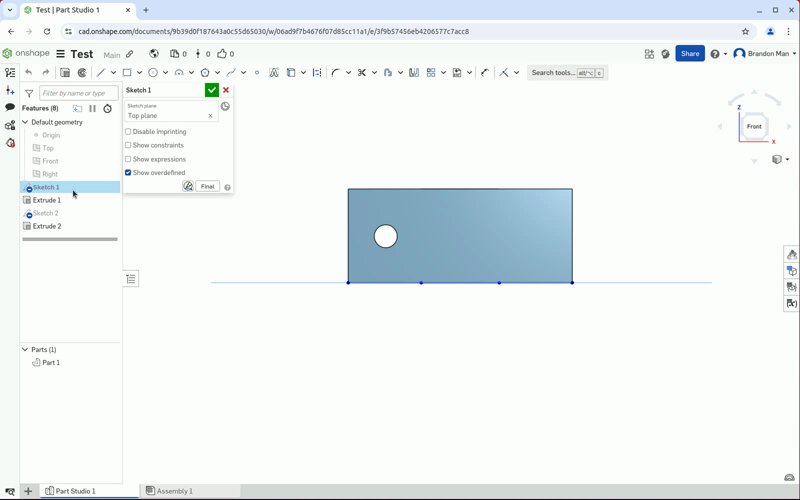
mouse_move(229, 92)
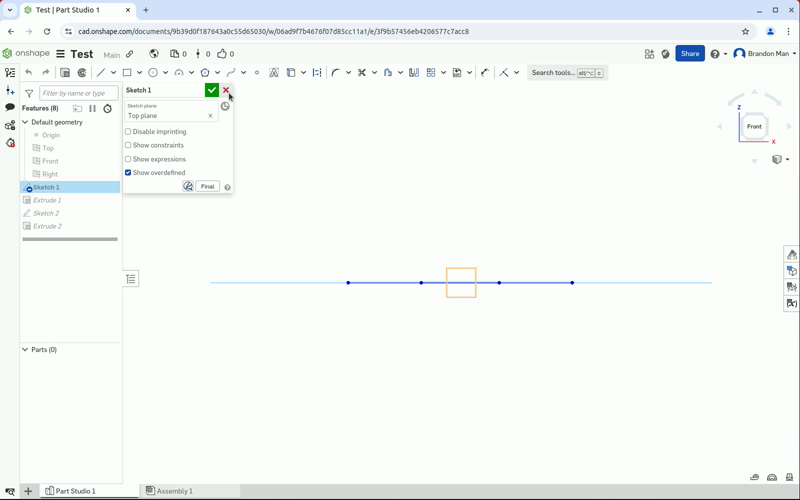
click(229, 92)
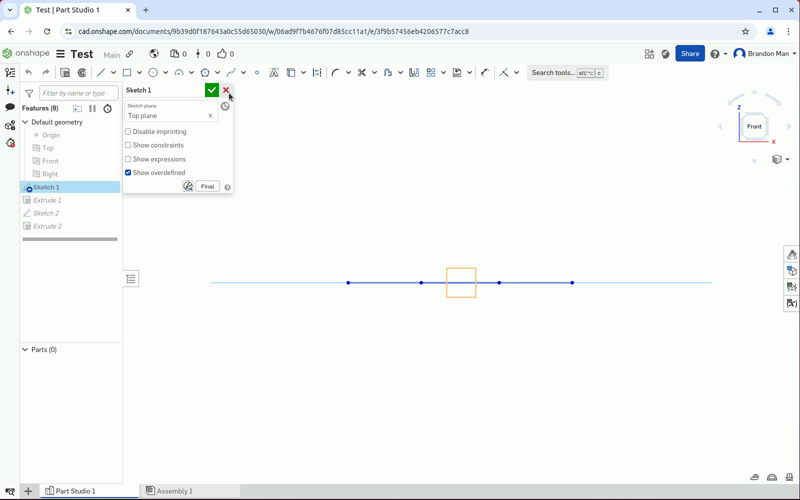
key(shift+s)
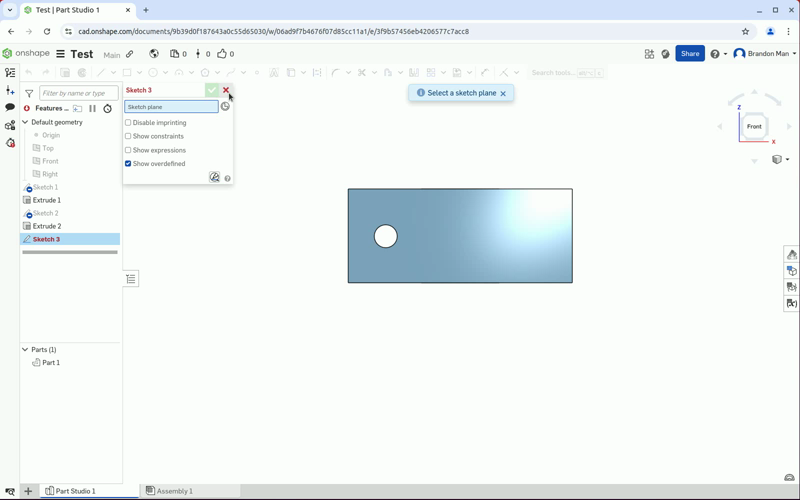
mouse_move(73, 163)
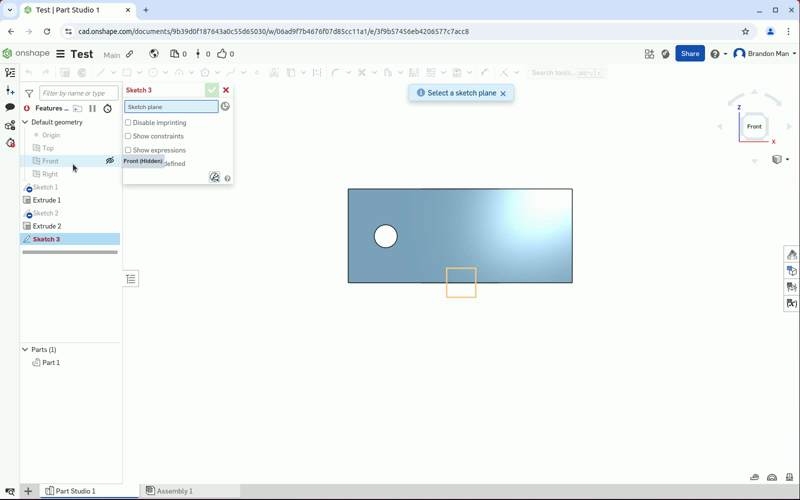
click(73, 163)
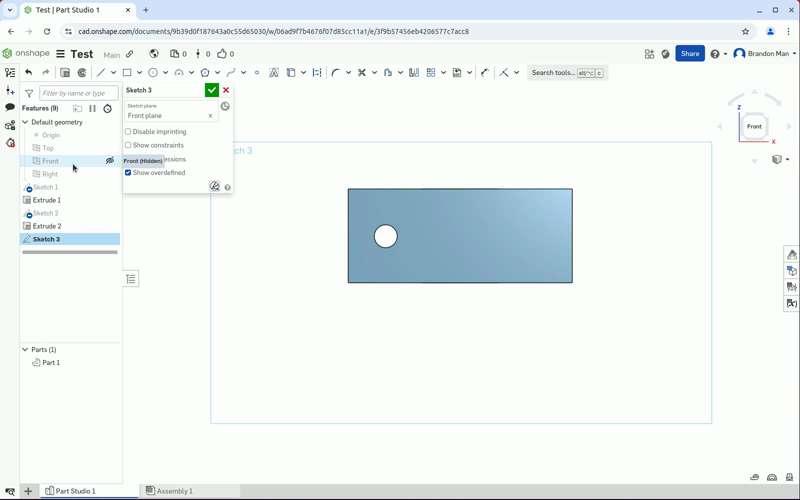
mouse_move(73, 352)
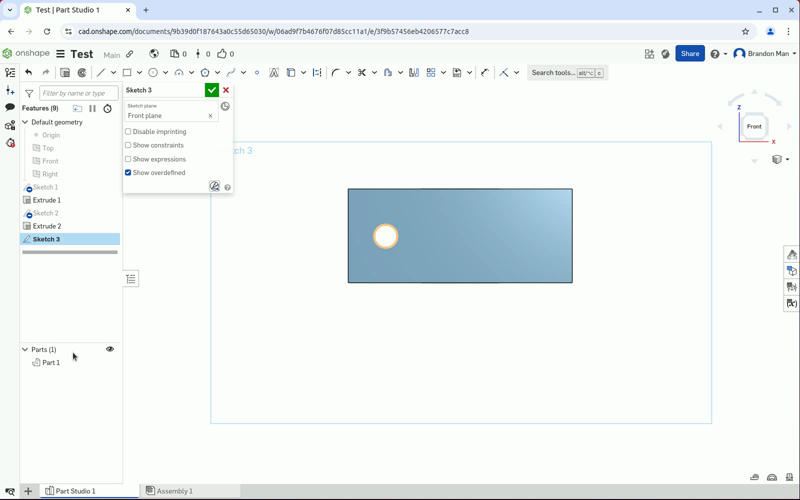
key(y)
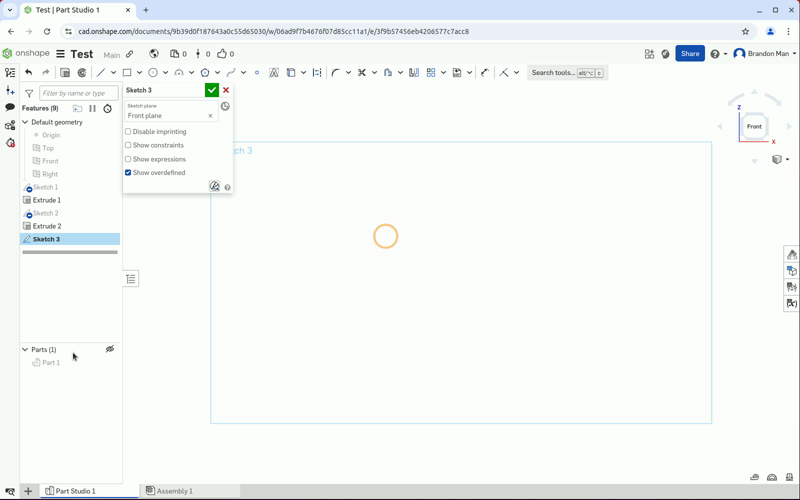
key(c)
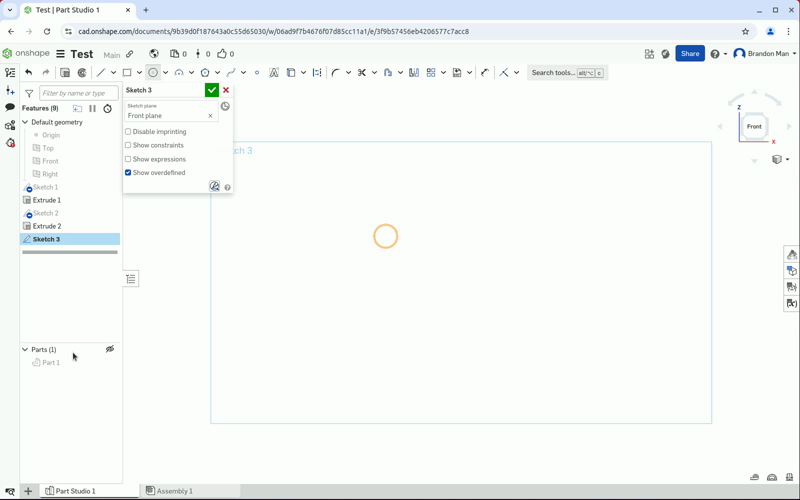
key_down(shift)
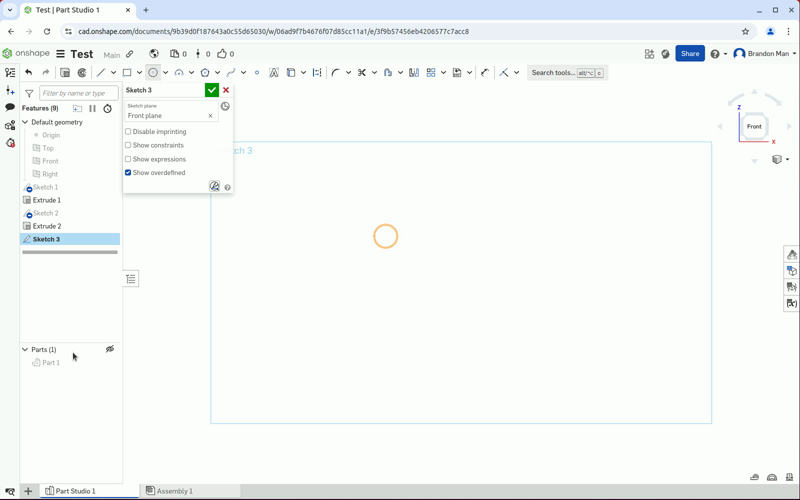
mouse_move(535, 236)
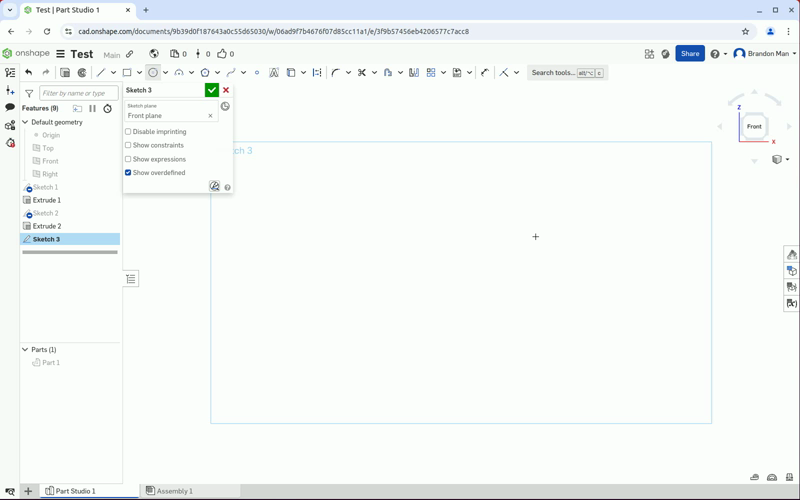
click(535, 236)
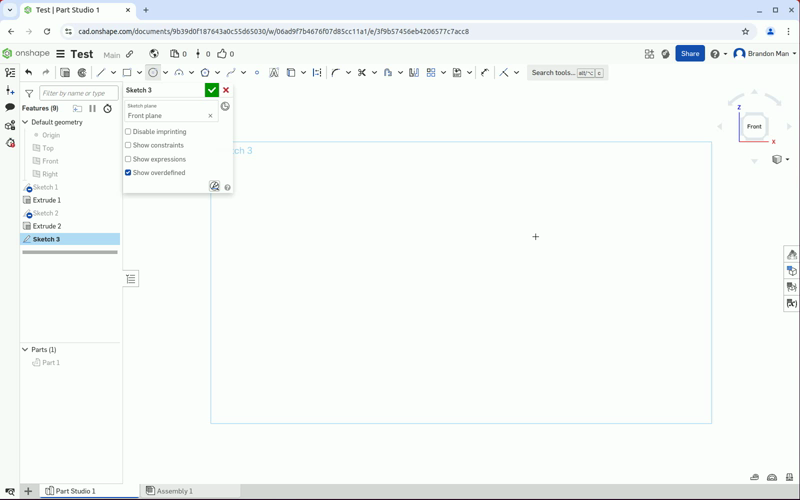
key_up(shift)
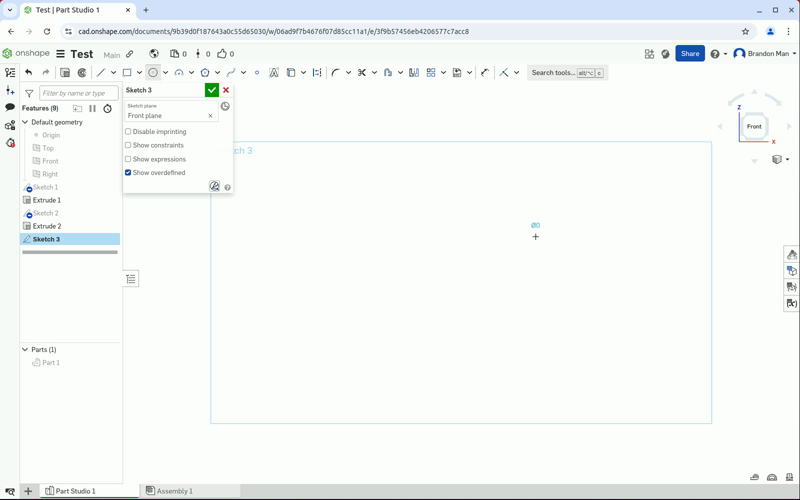
mouse_move(547, 236)
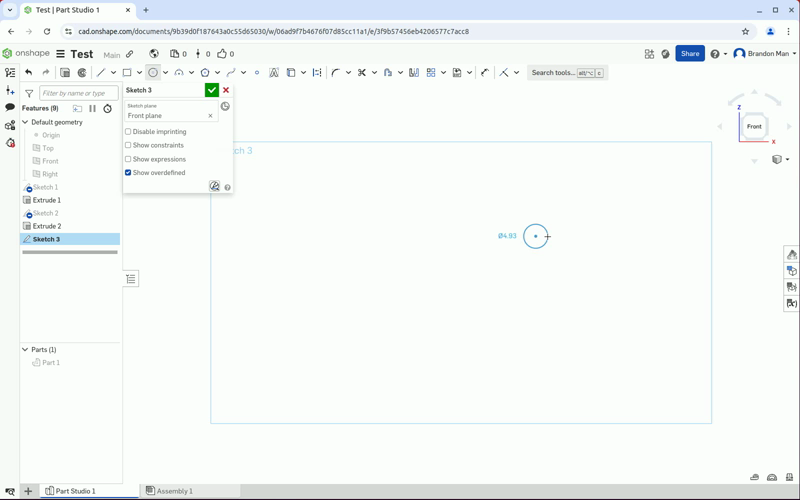
click(547, 236)
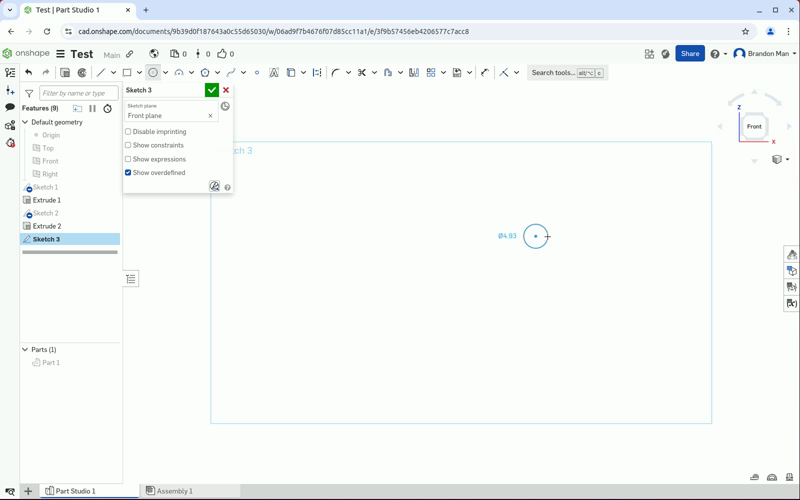
key(esc)
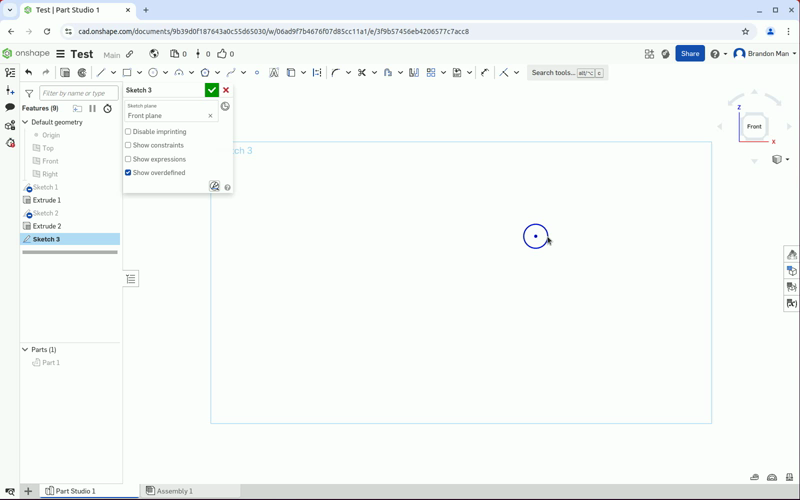
mouse_move(536, 243)
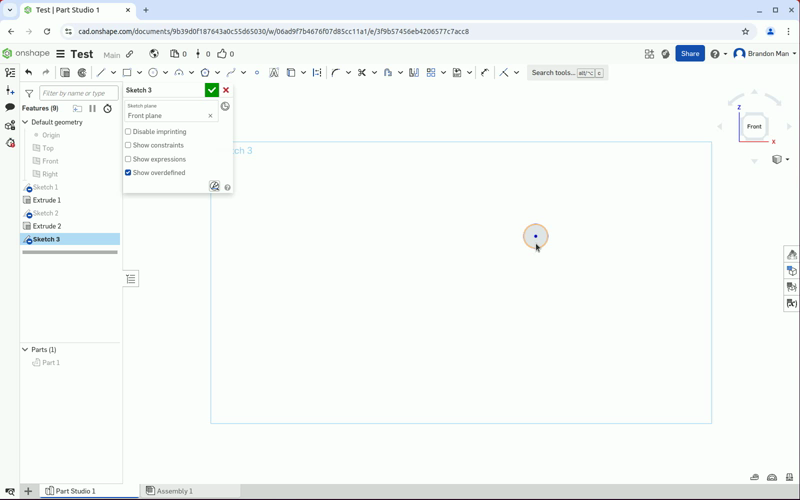
scroll(6)
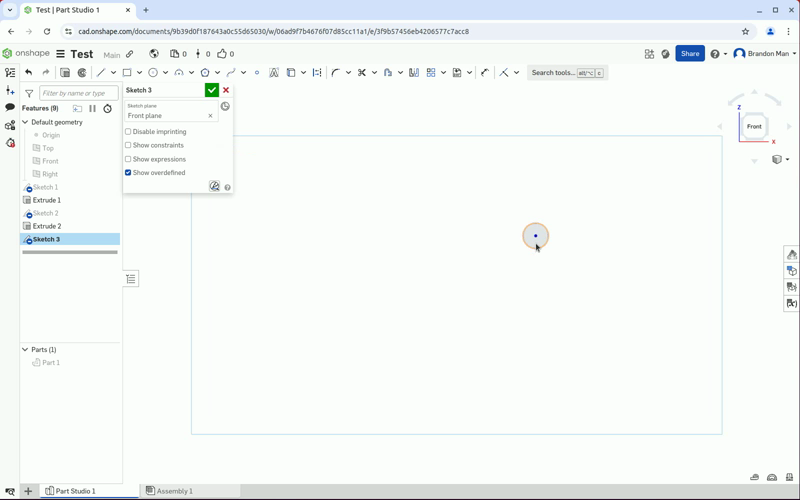
scroll(6)
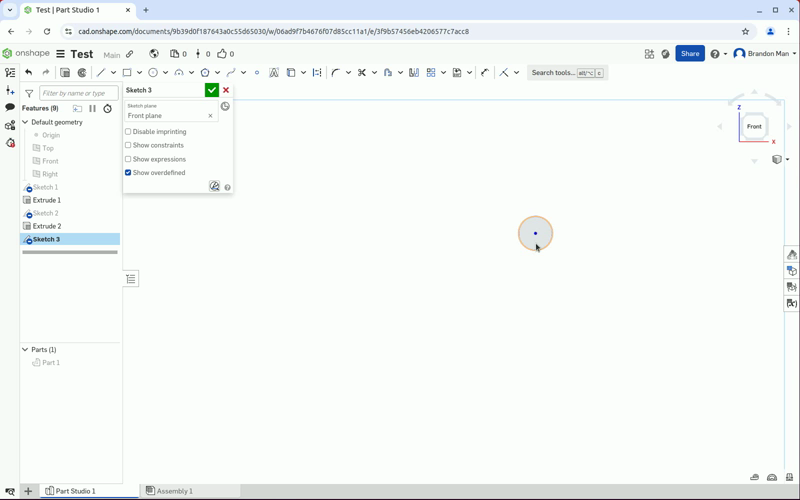
scroll(6)
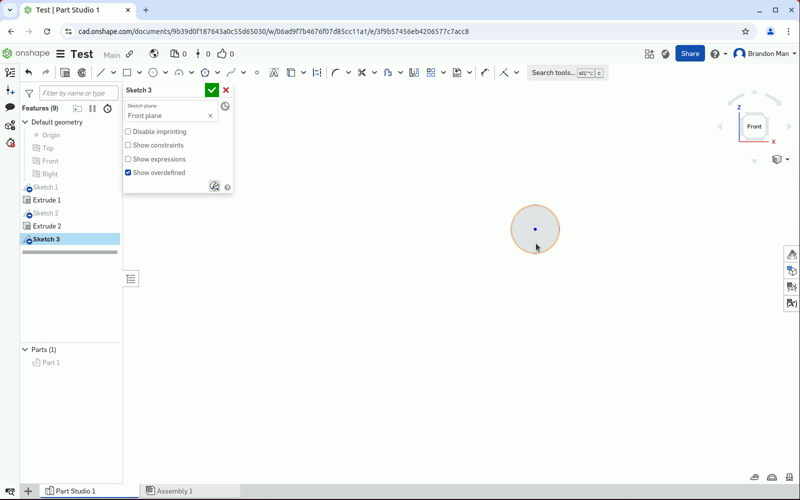
scroll(6)
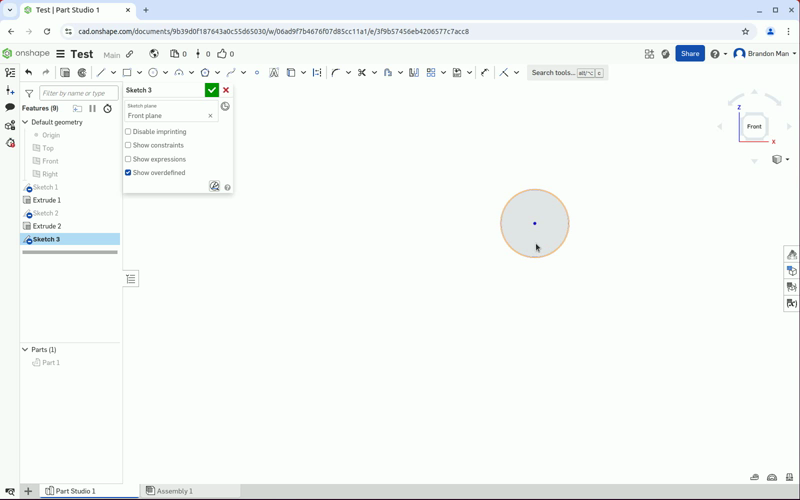
scroll(6)
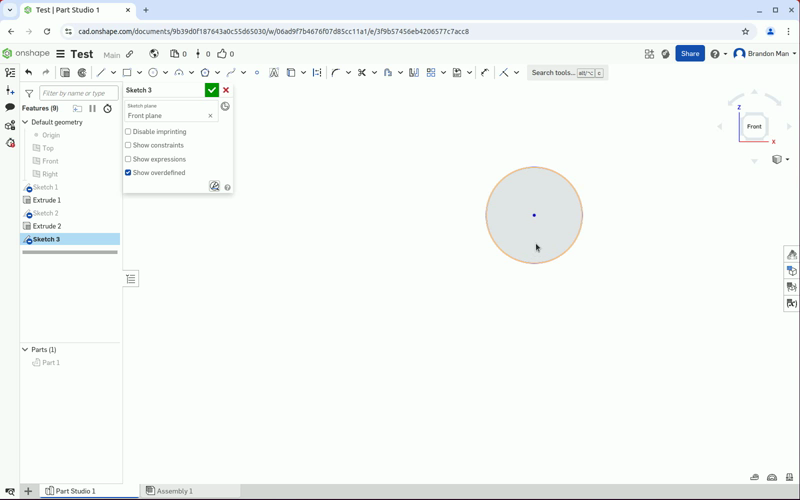
scroll(6)
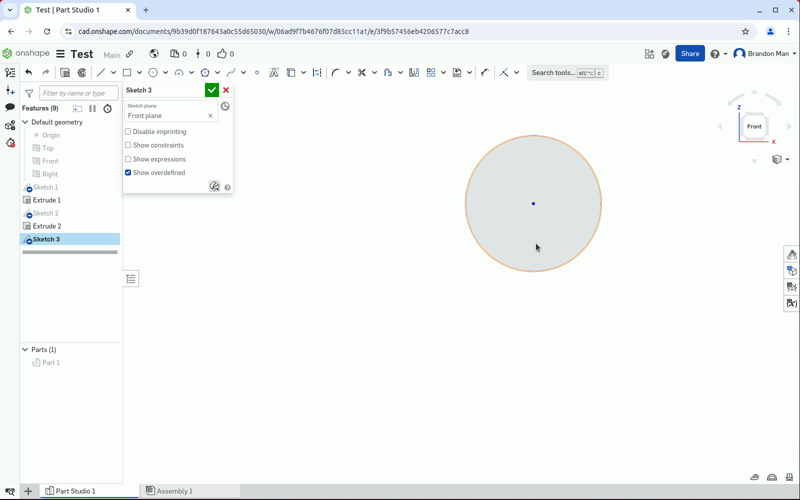
scroll(6)
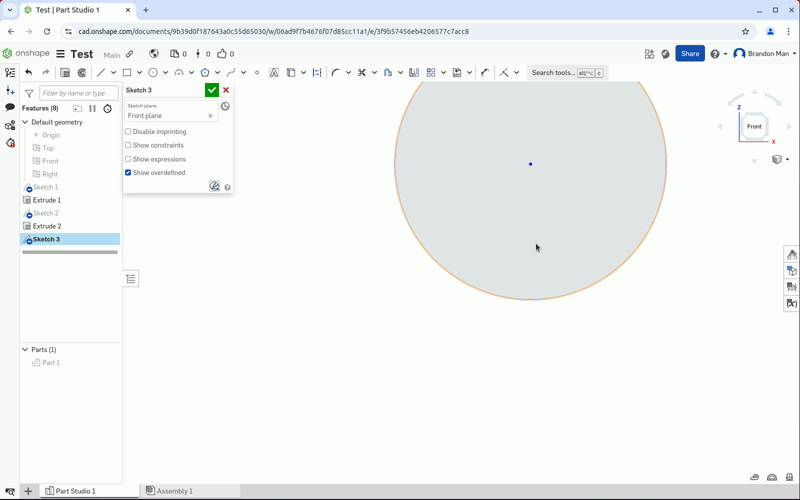
click(536, 243)
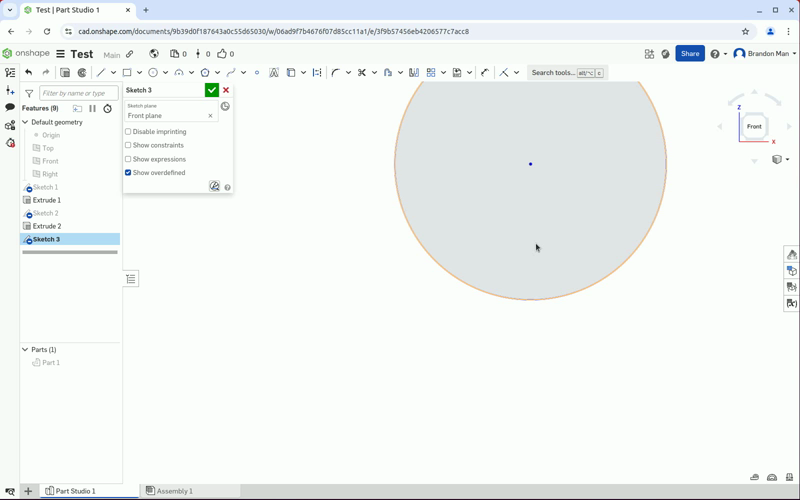
scroll(-6)
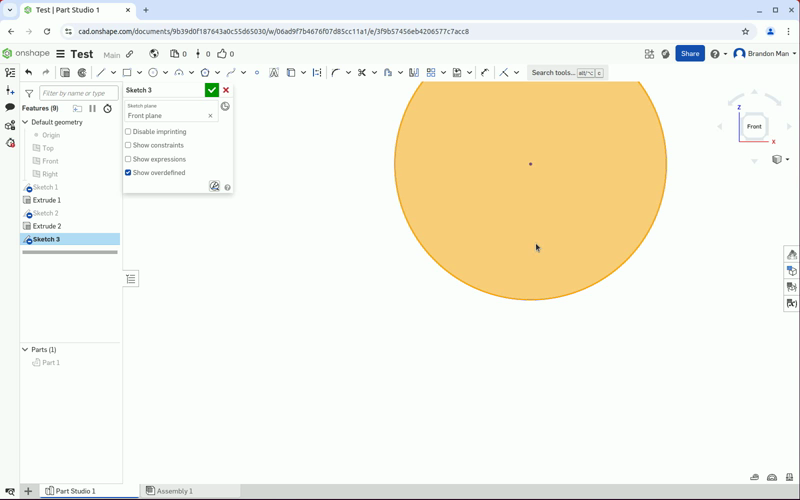
scroll(-6)
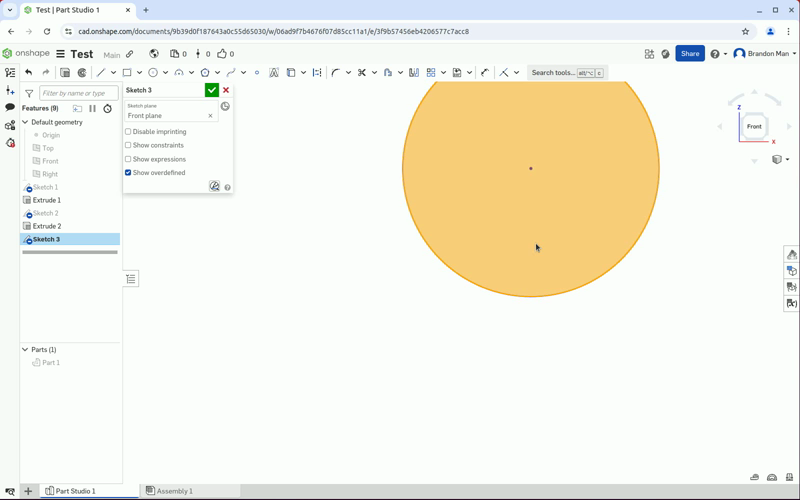
scroll(-6)
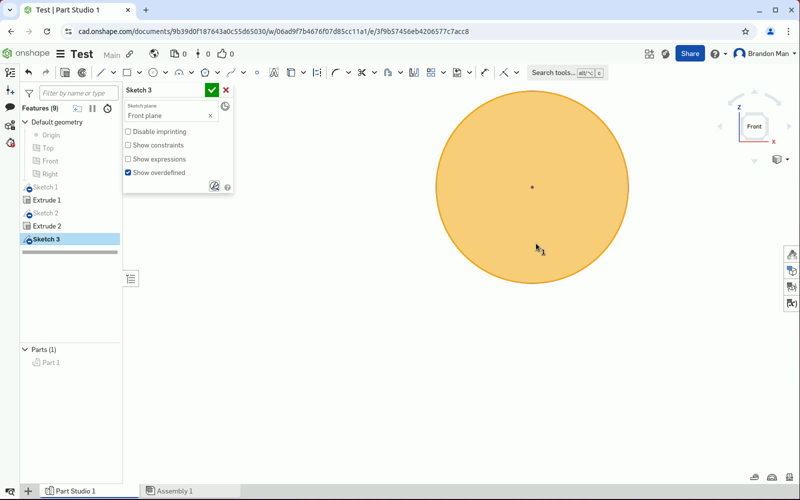
scroll(-6)
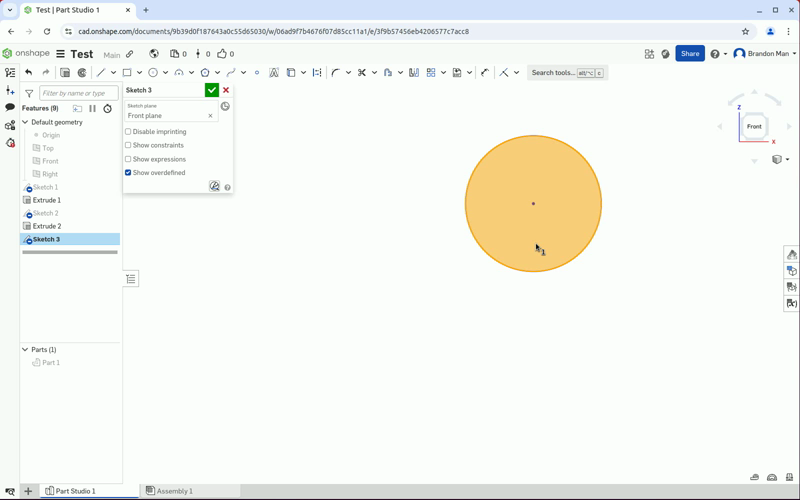
scroll(-6)
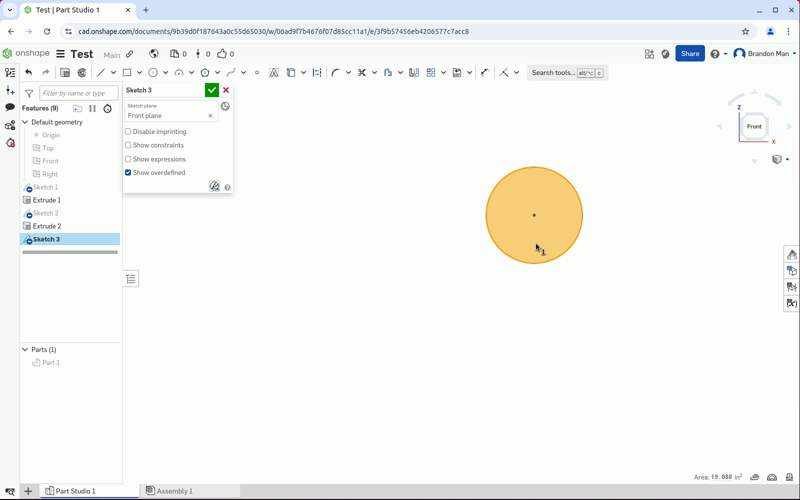
scroll(-6)
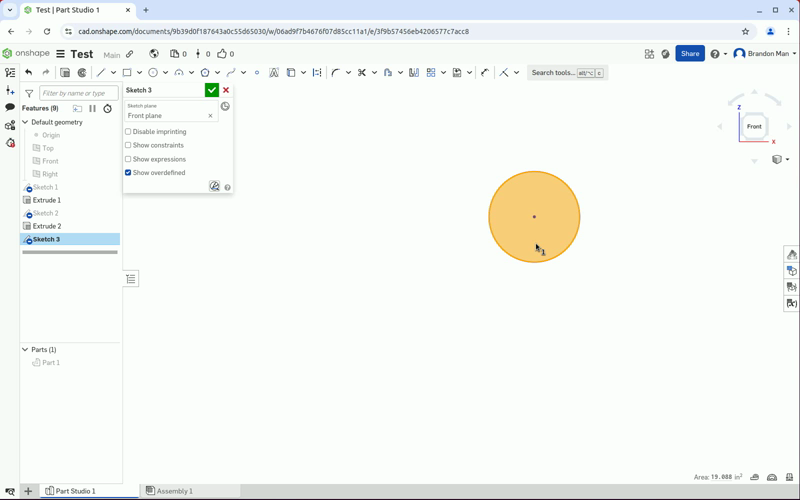
scroll(-6)
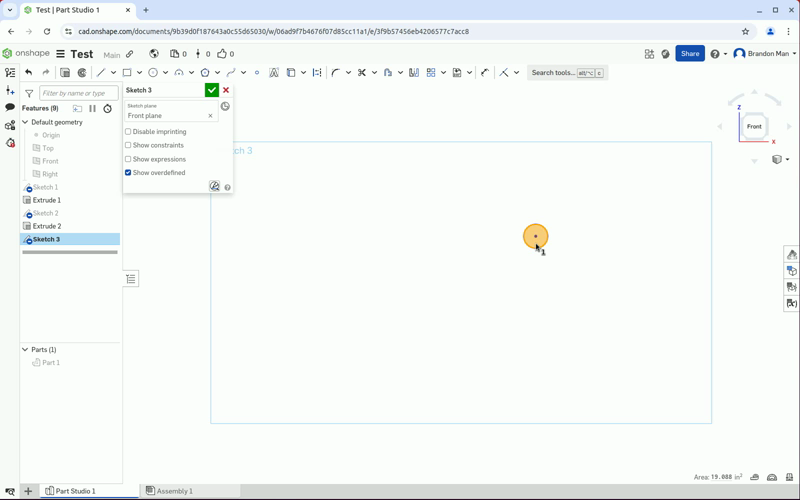
mouse_move(73, 352)
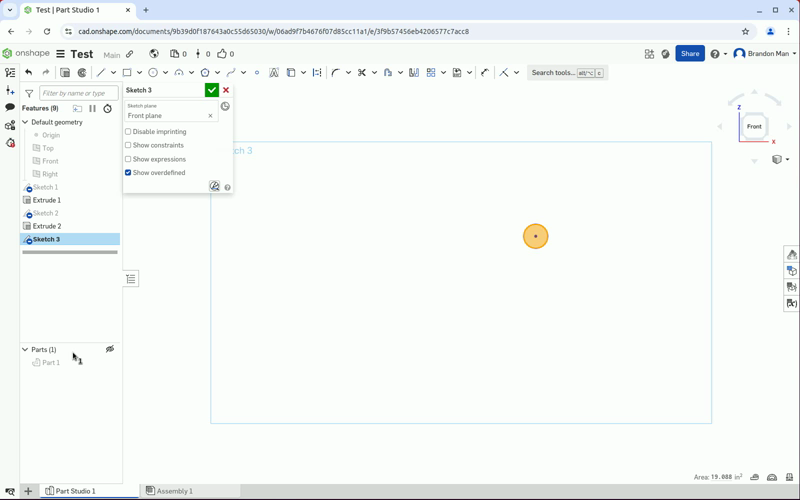
key(shift+y)
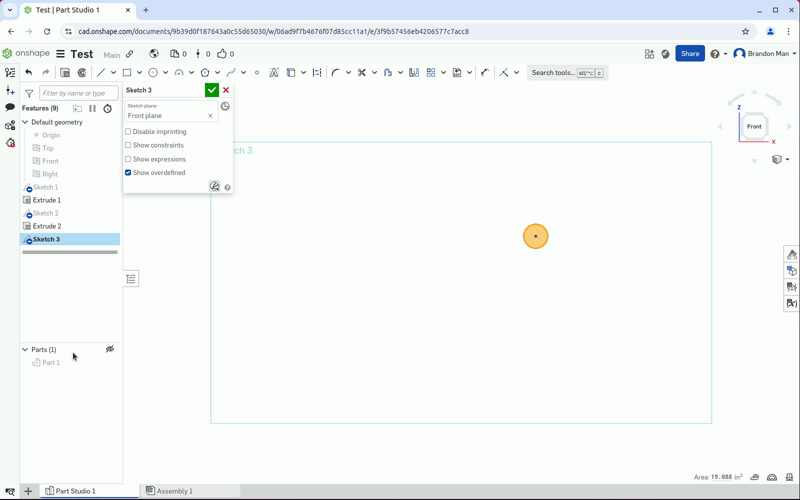
key(shift+e)
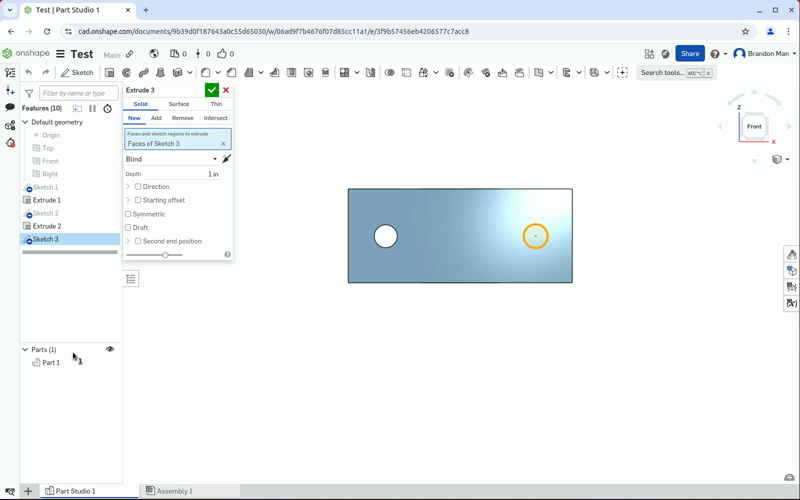
mouse_move(143, 106)
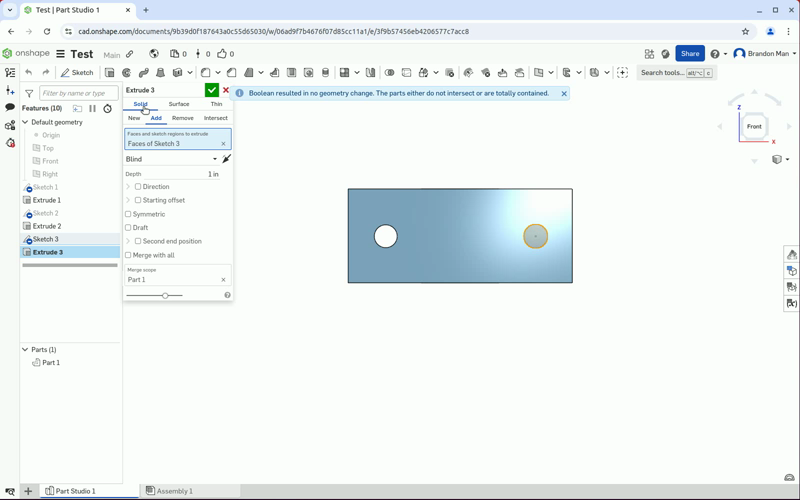
click(143, 106)
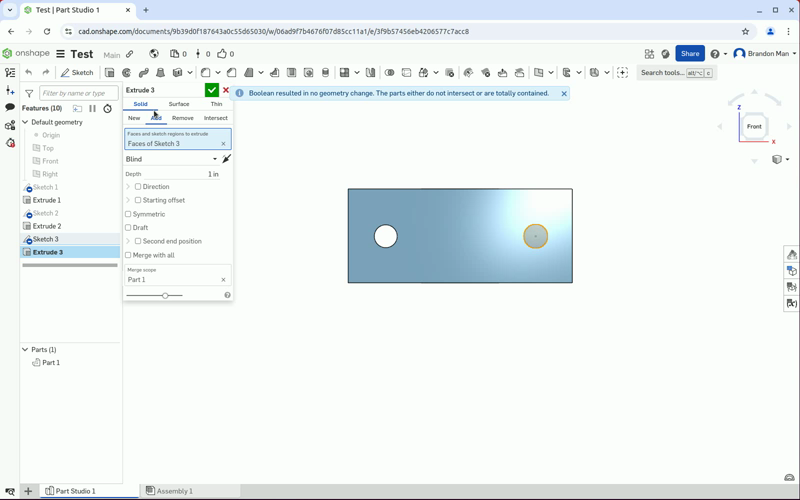
mouse_move(186, 120)
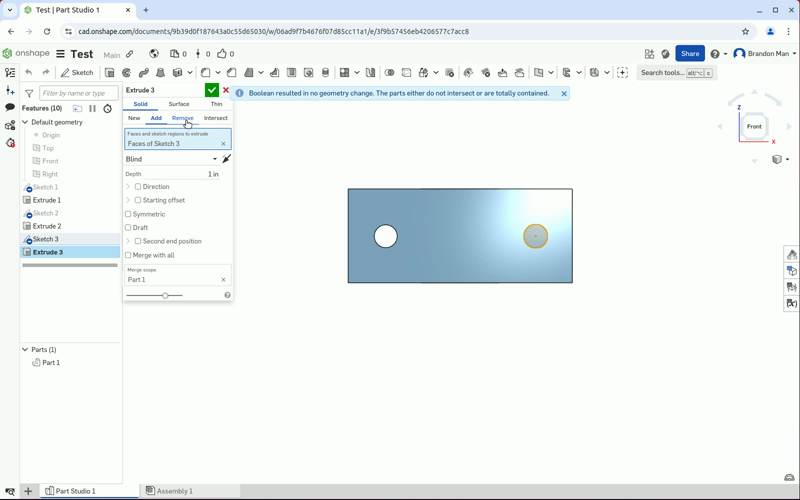
click(186, 120)
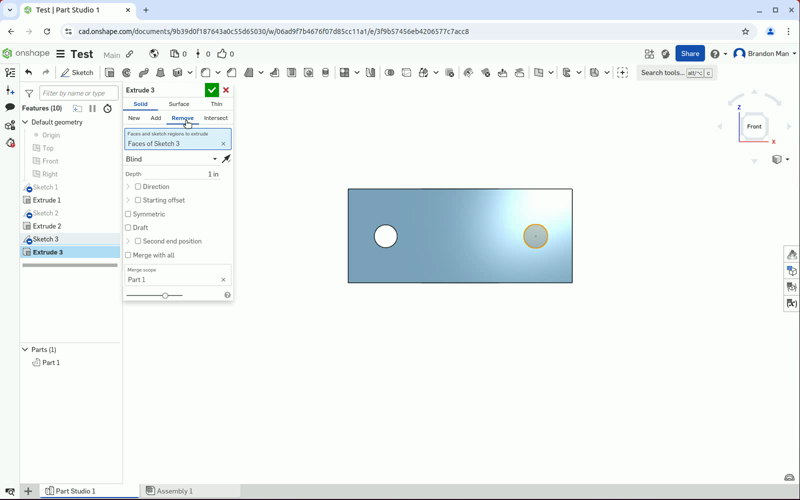
key(tab, 4)
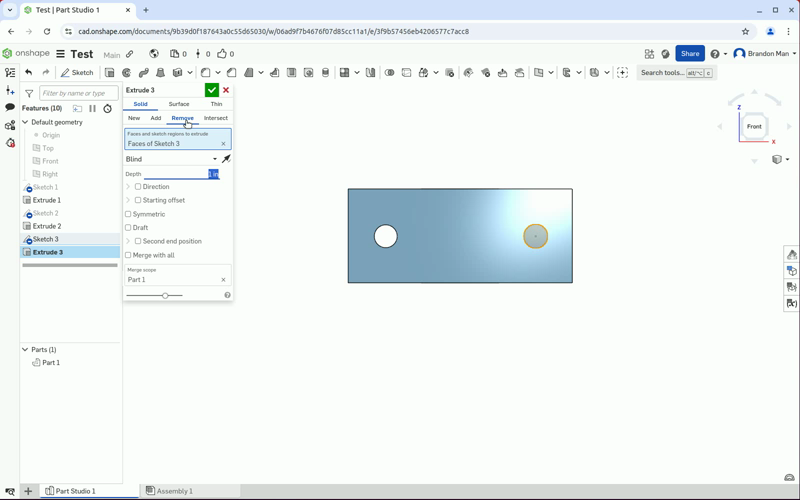
text(24.072)
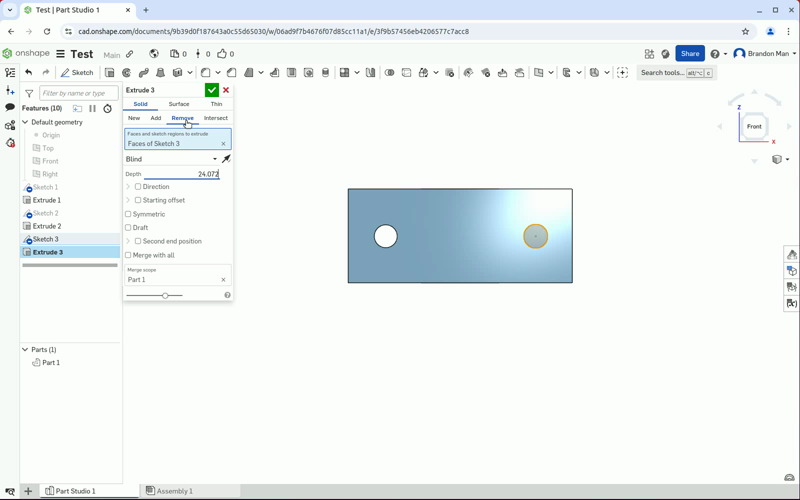
key(tab, 3)
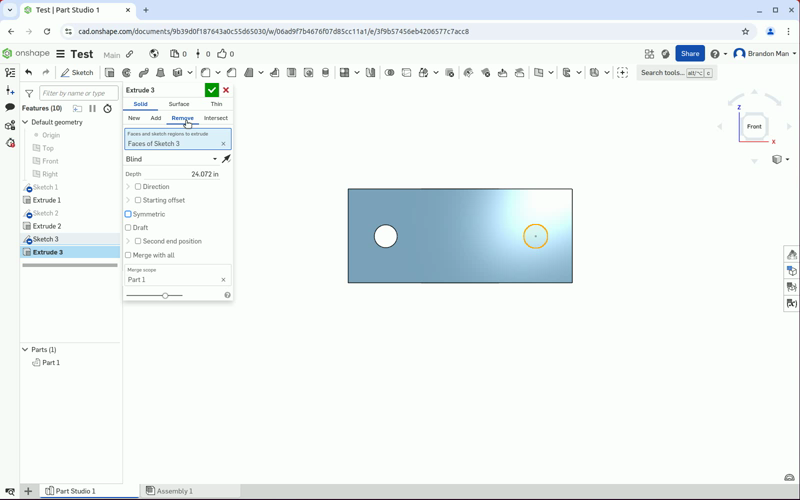
key(space)
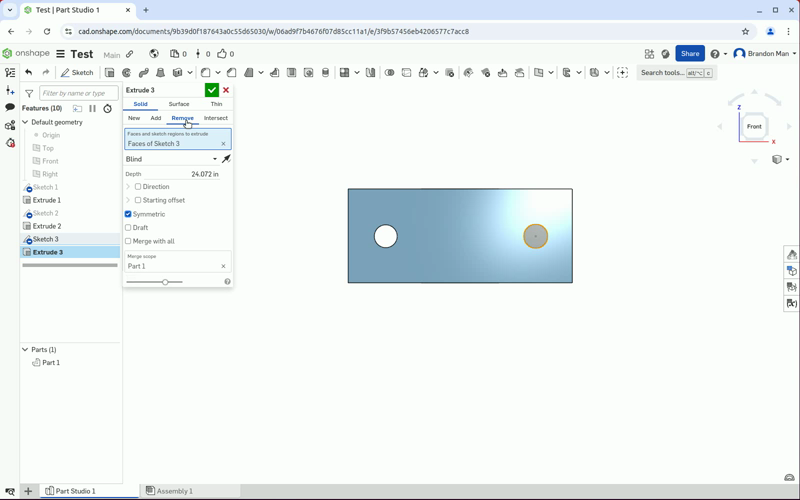
key(tab, 2)
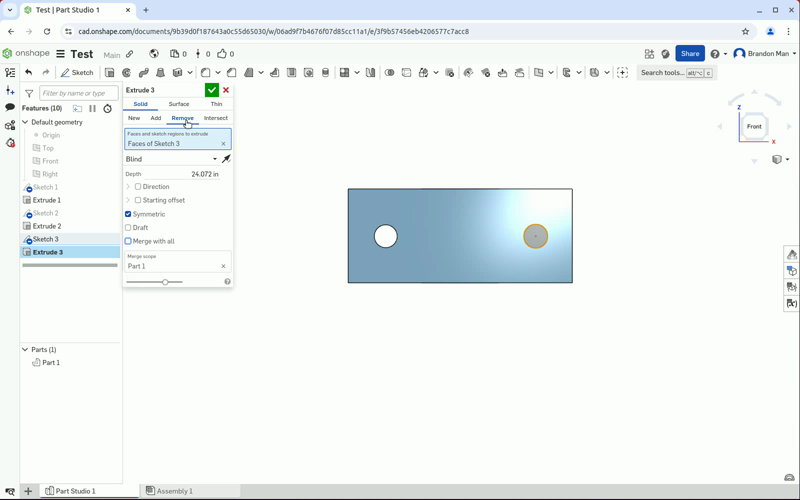
key(space)
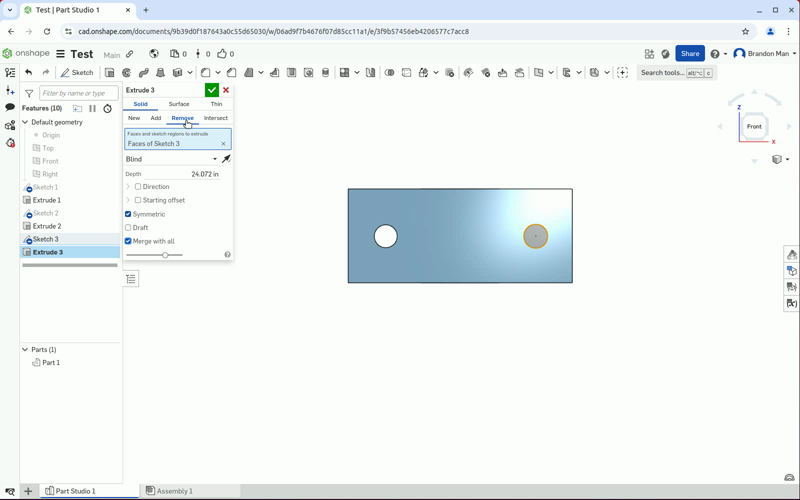
key(enter)
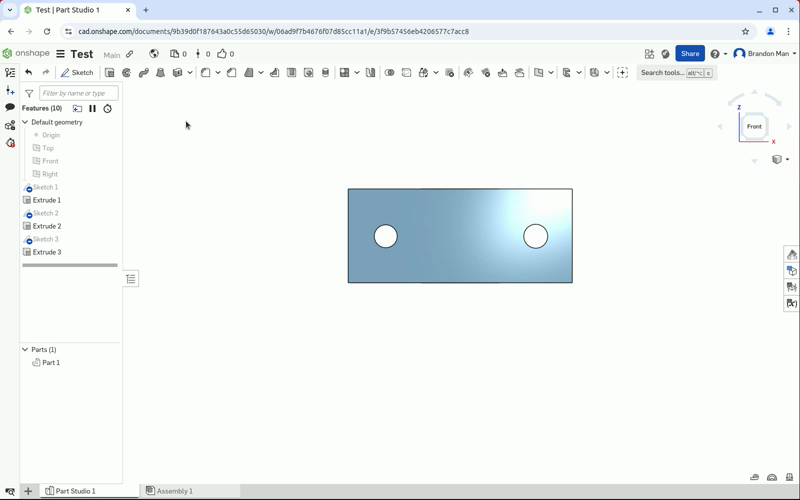
key(shift+h)
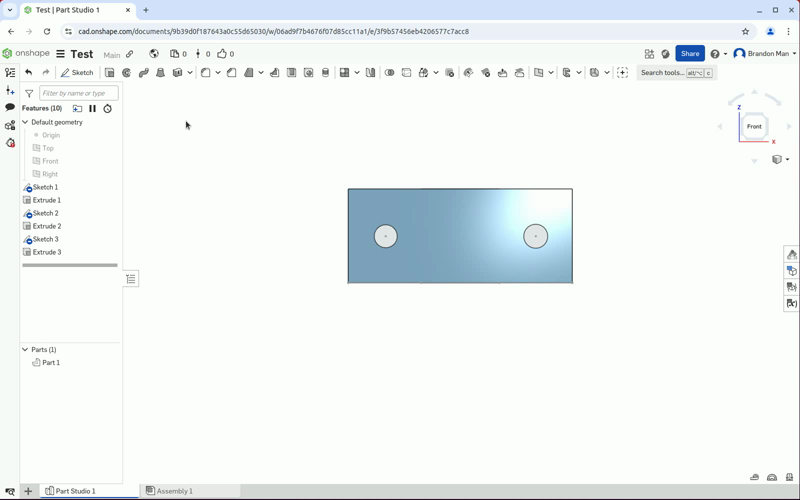
key(shift+h)
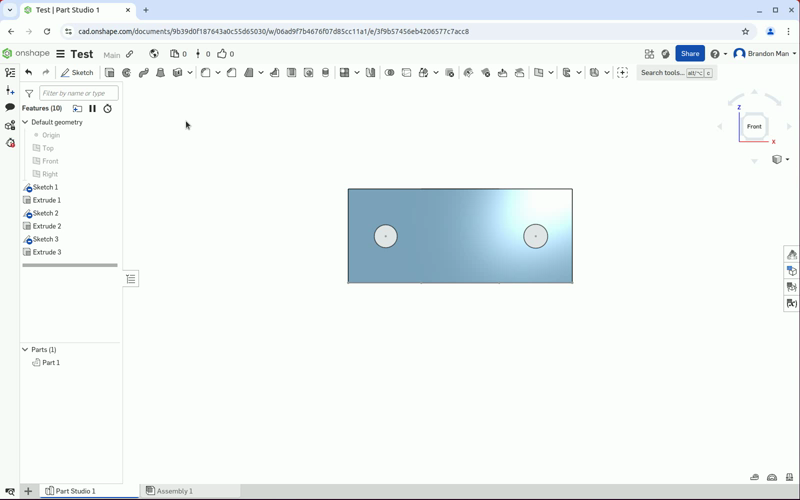
key(shift+7)
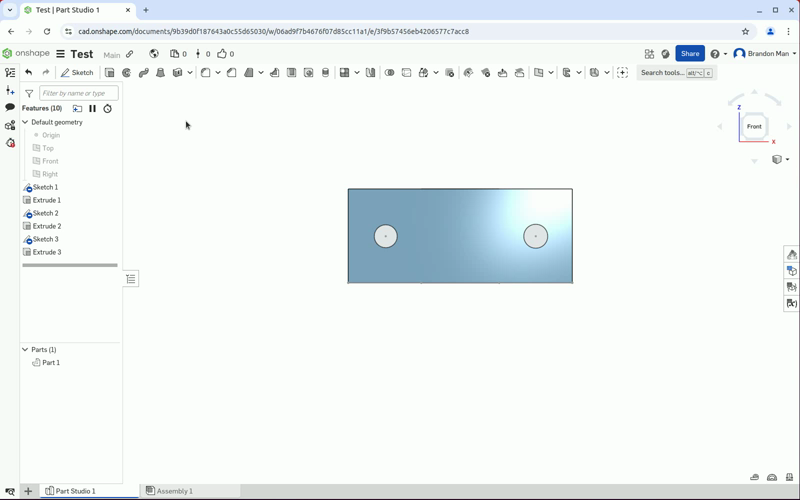
key(left, 2)
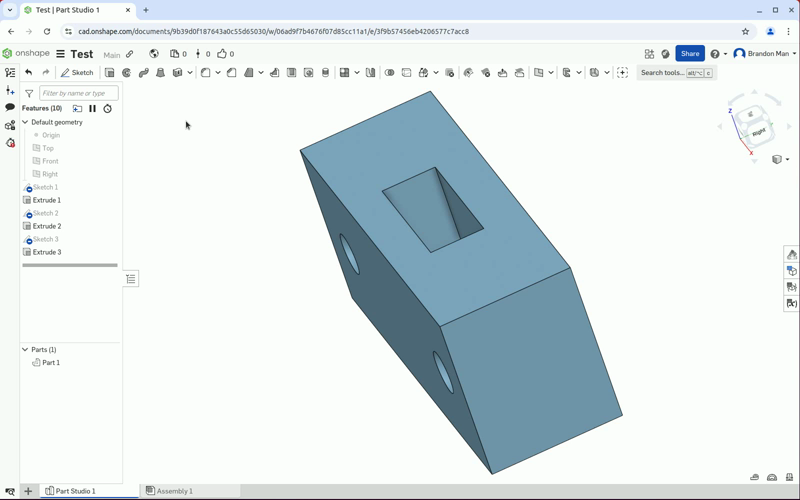
key(down, 2)
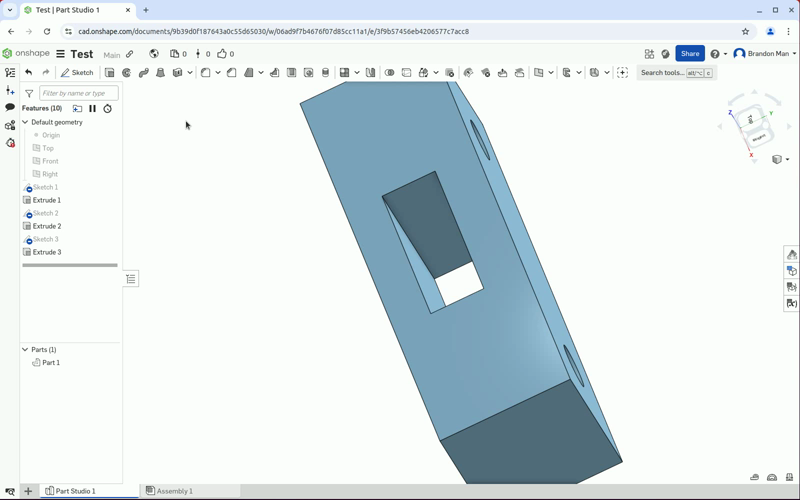
key(up, 2)
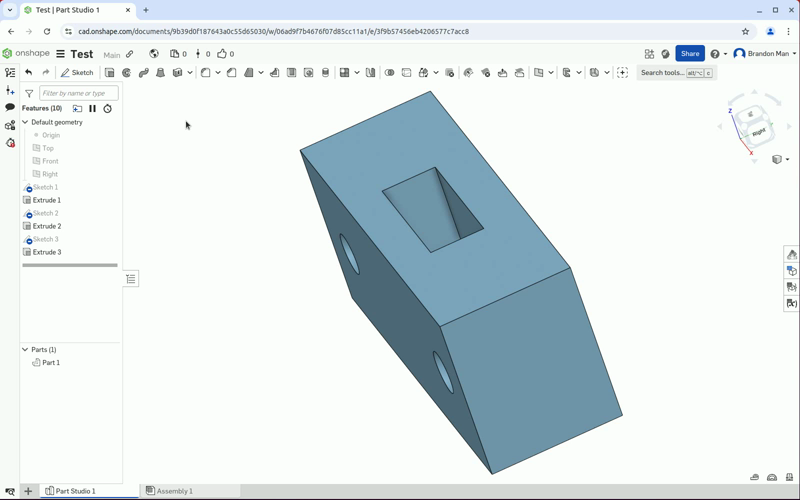
key(right, 2)
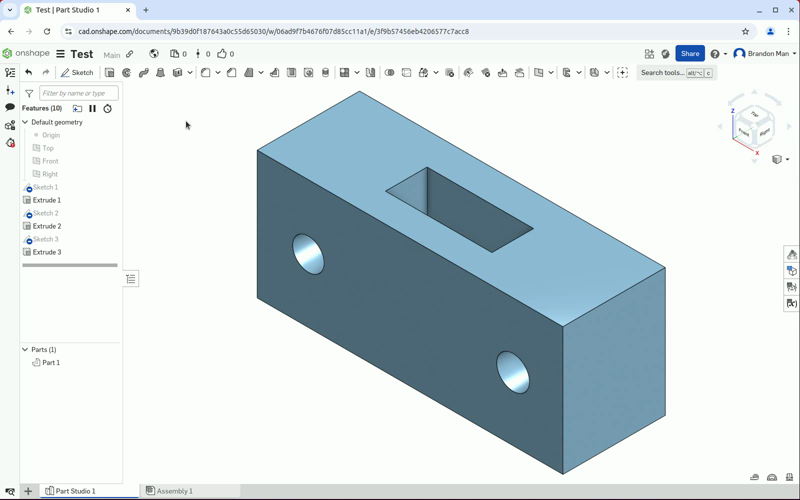
mouse_move(73, 189)
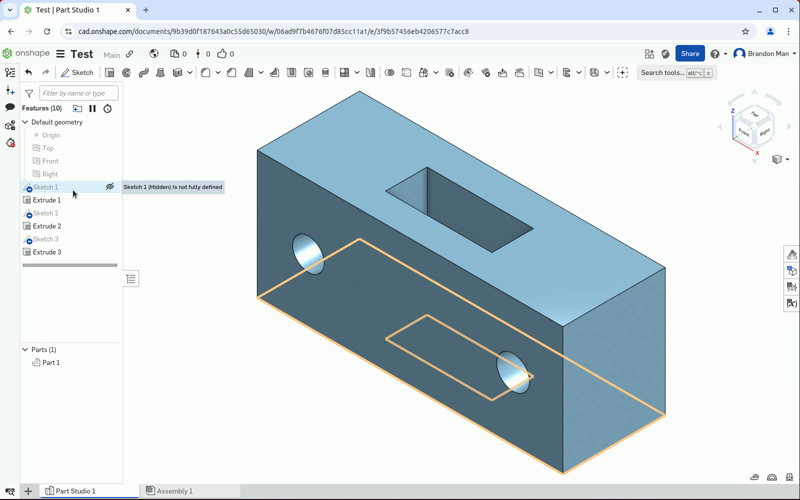
click(73, 189)